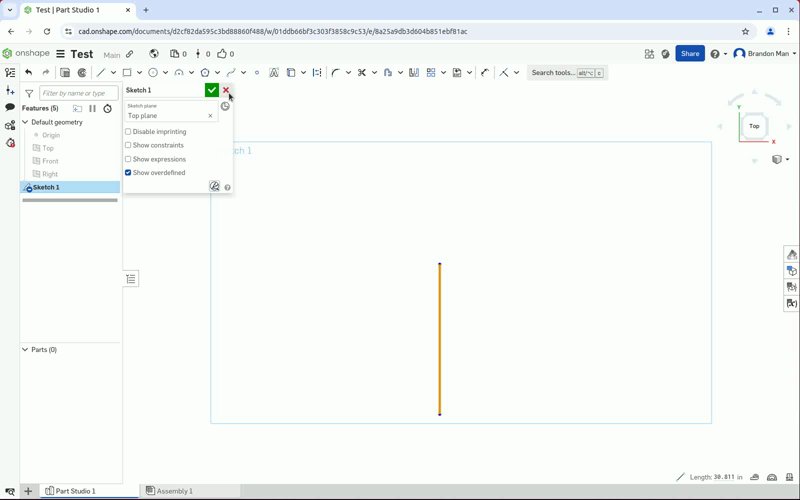
key(shift+h)
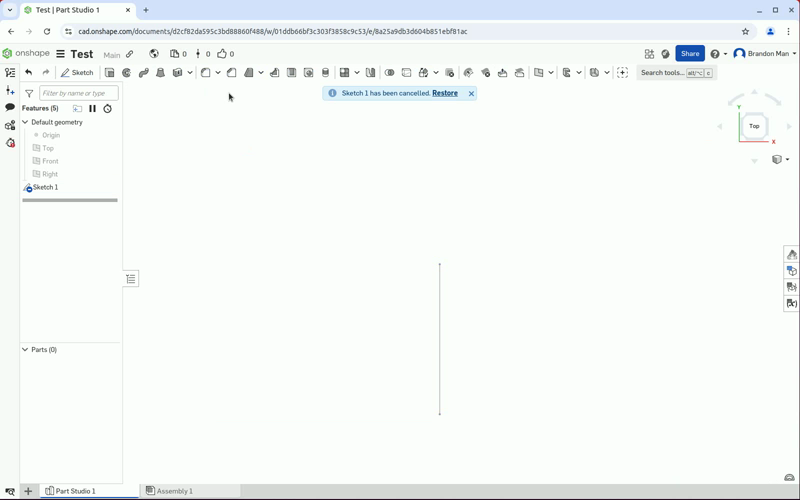
key(shift+s)
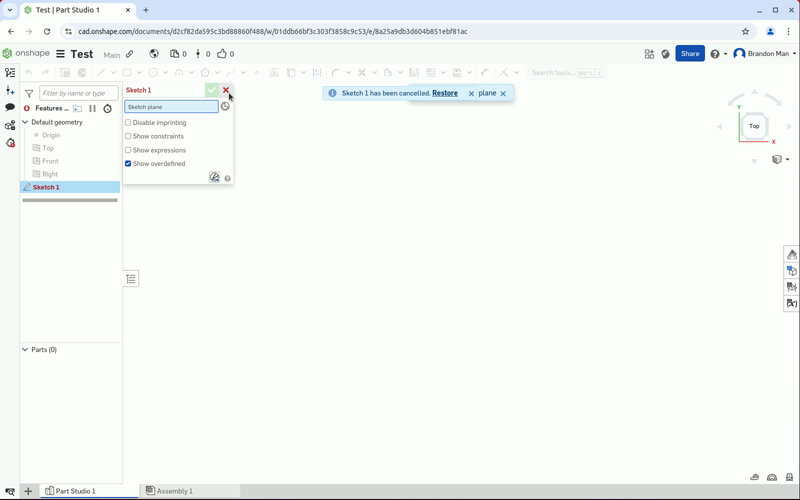
mouse_move(73, 150)
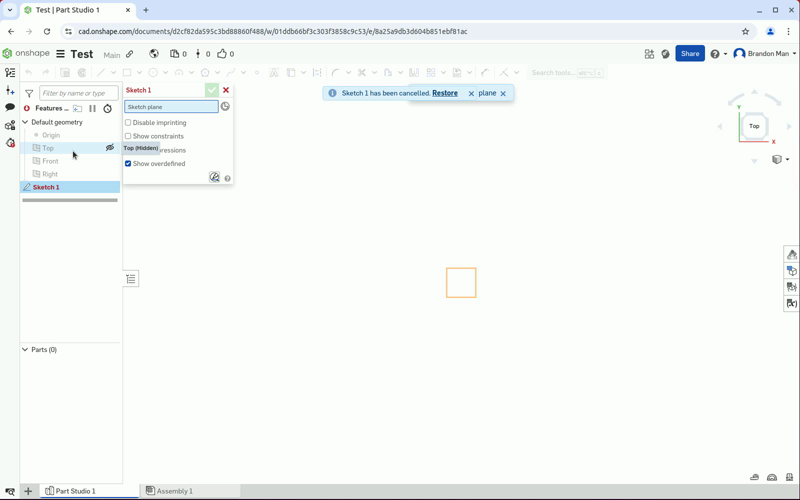
click(73, 150)
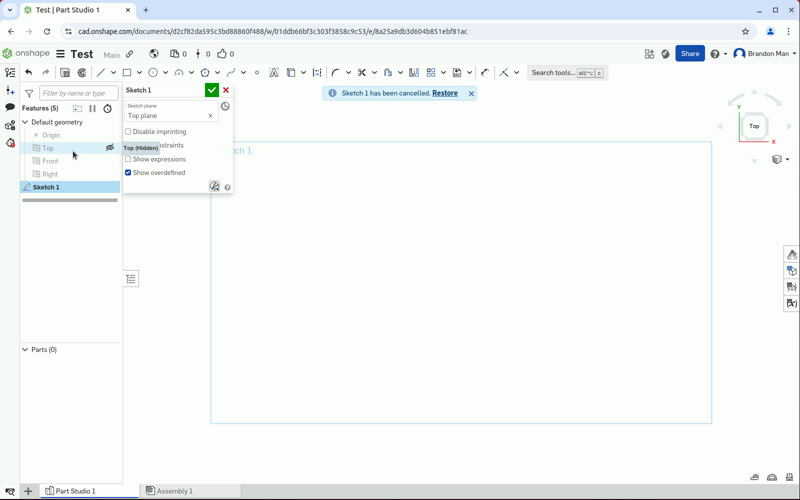
mouse_move(73, 352)
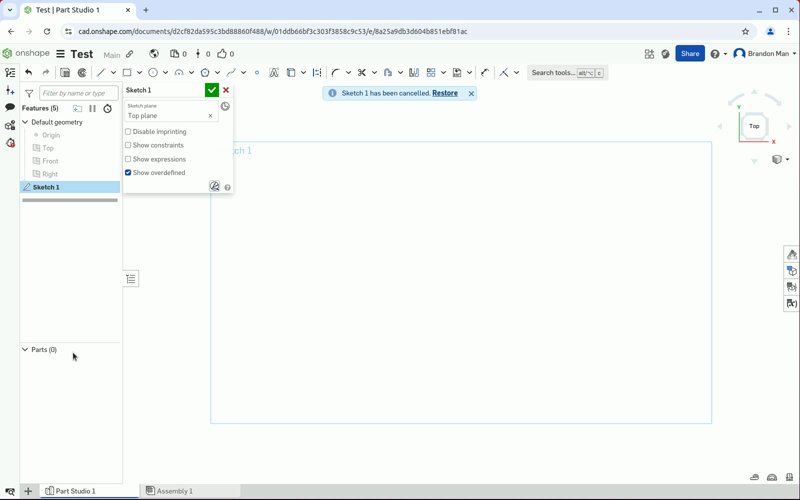
key(y)
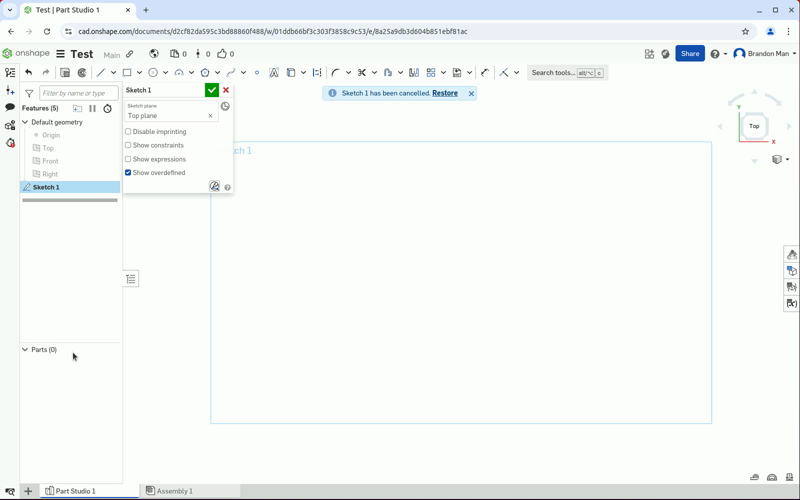
key(l)
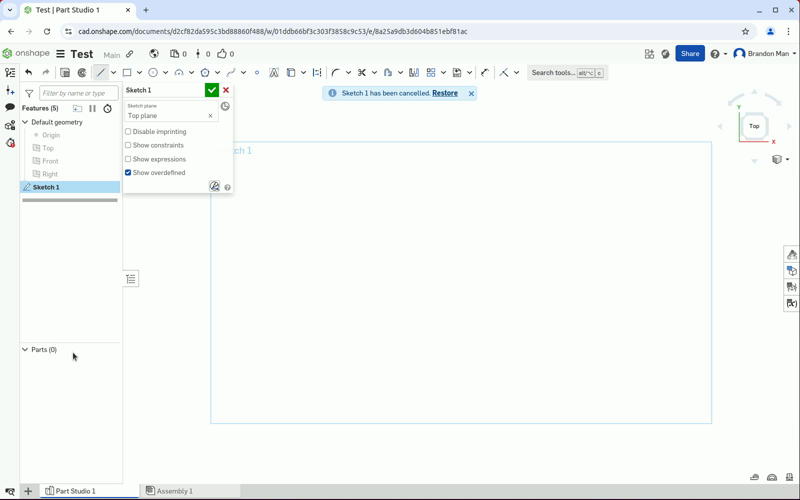
key_down(shift)
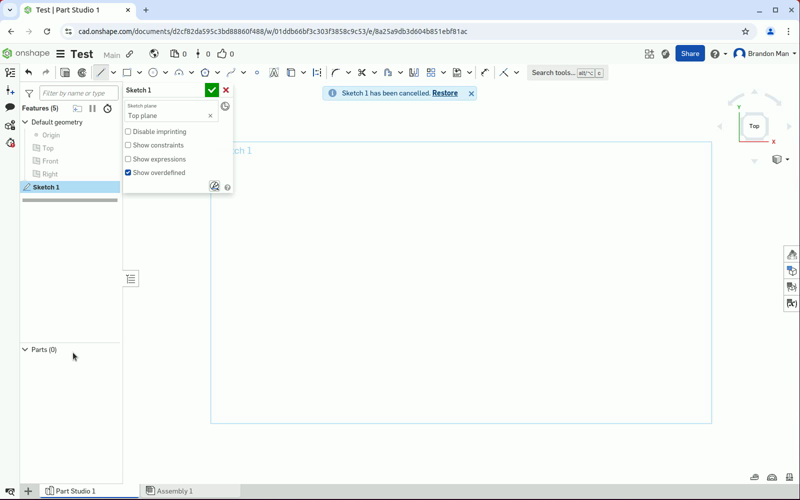
mouse_move(348, 363)
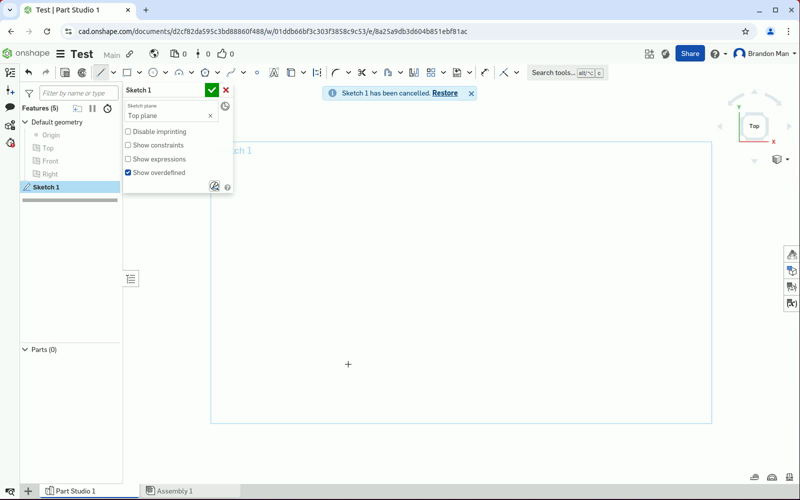
click(348, 363)
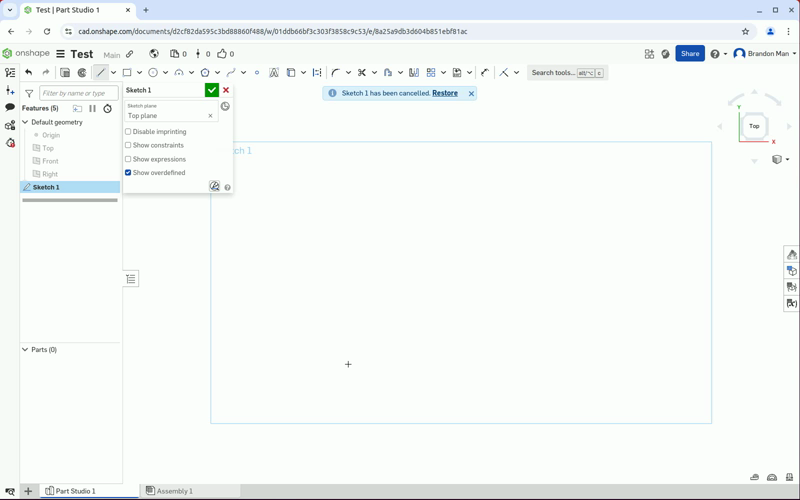
key_up(shift)
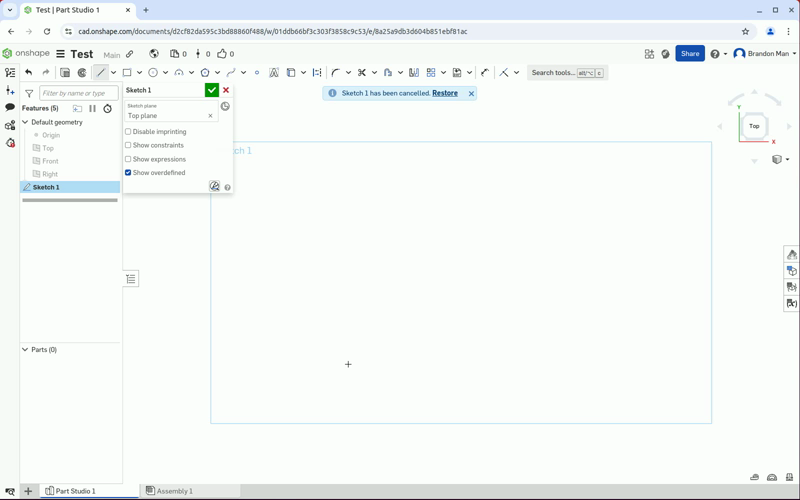
key_down(shift)
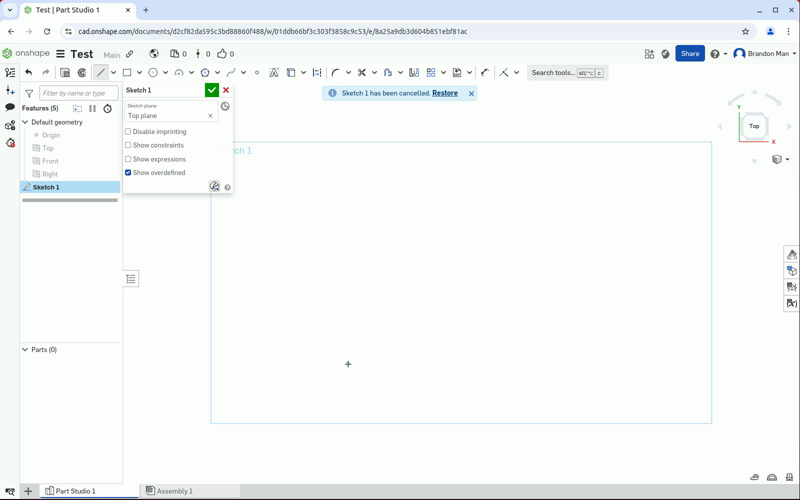
mouse_move(572, 363)
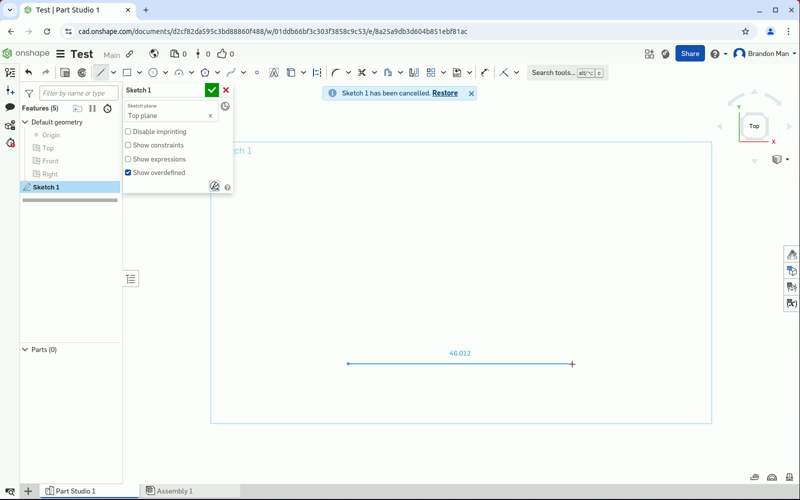
click(572, 363)
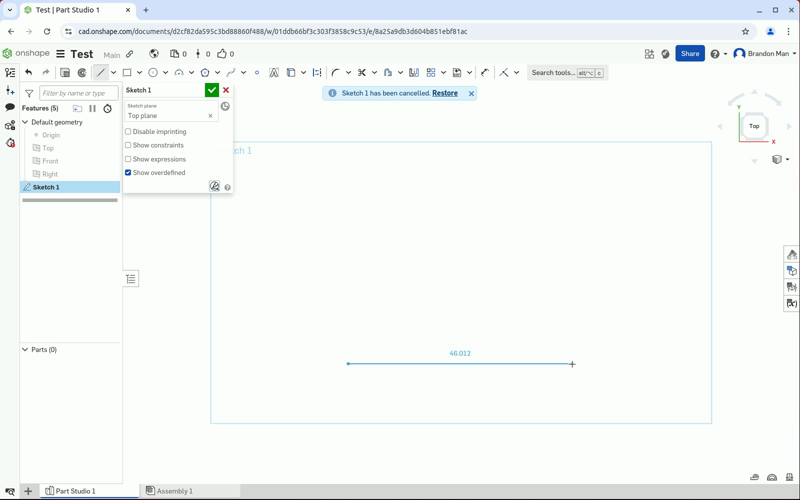
key_up(shift)
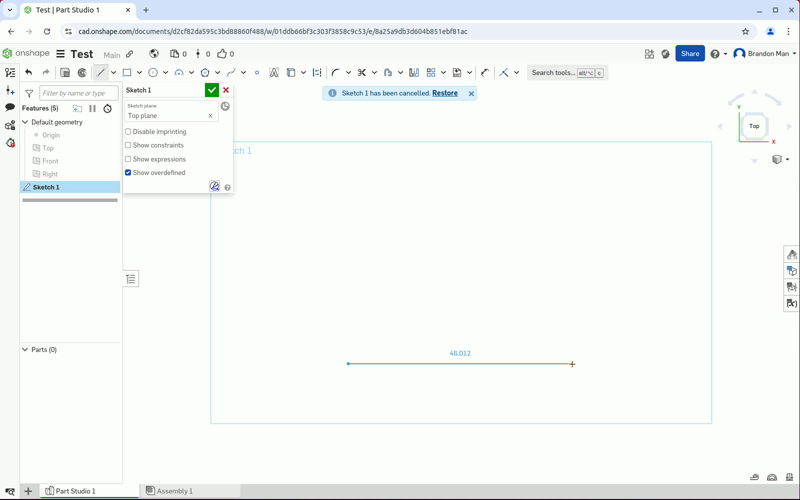
key_down(shift)
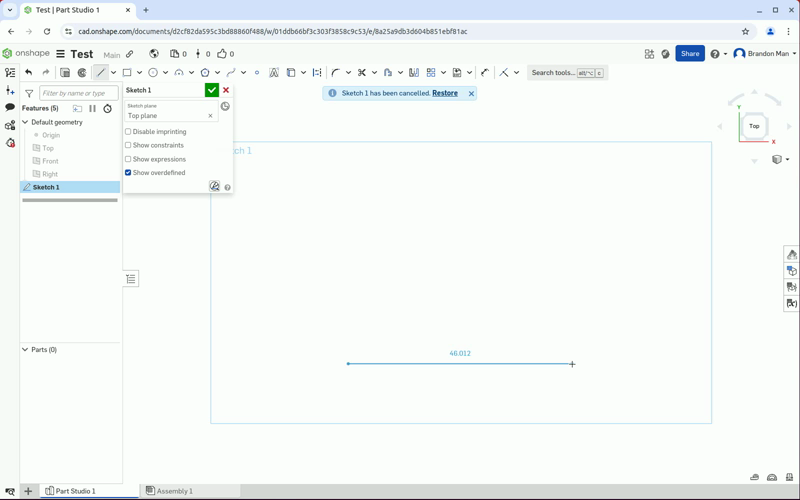
mouse_move(572, 201)
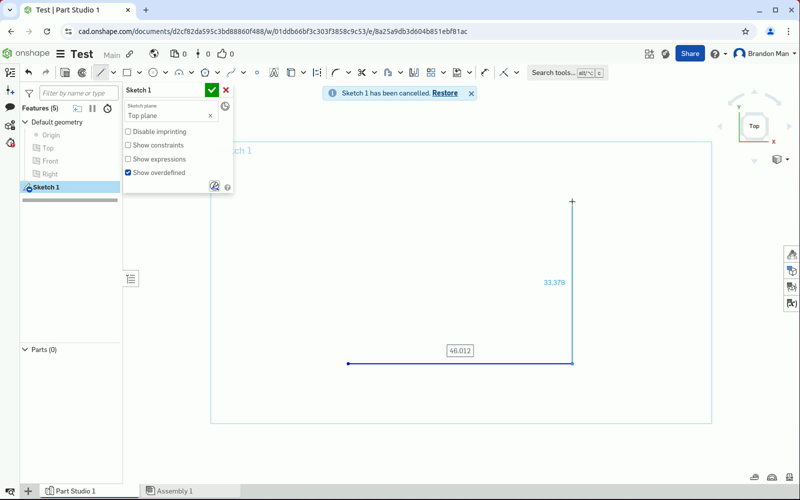
click(572, 201)
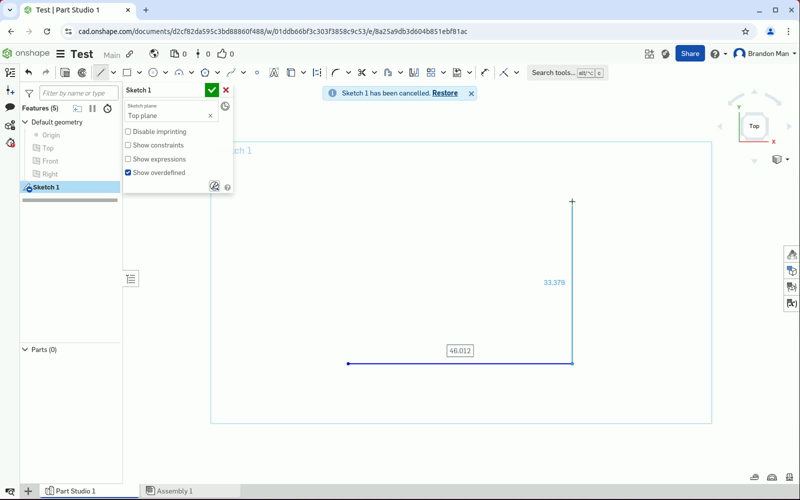
key_up(shift)
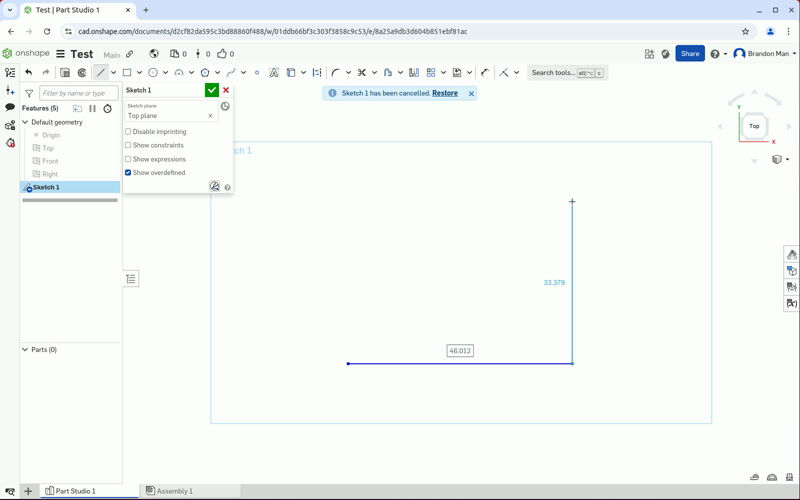
key_down(shift)
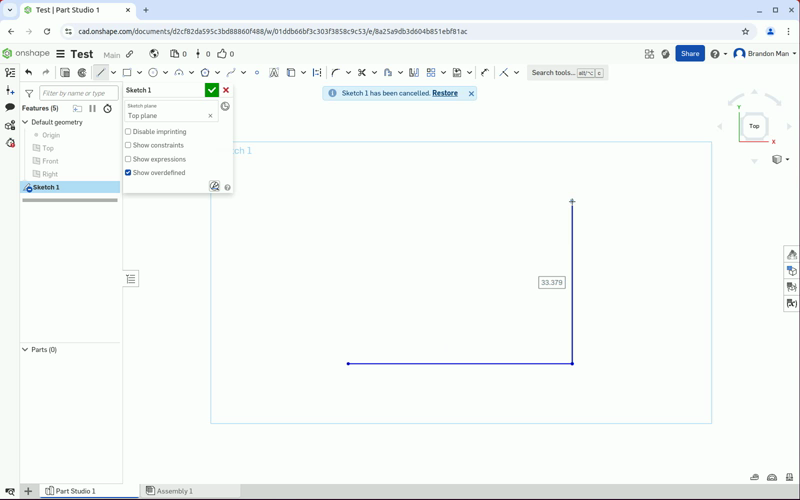
mouse_move(348, 201)
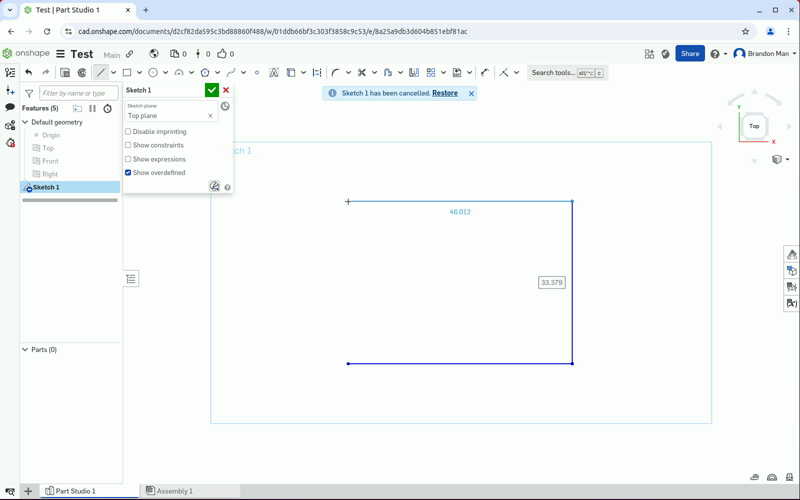
click(348, 201)
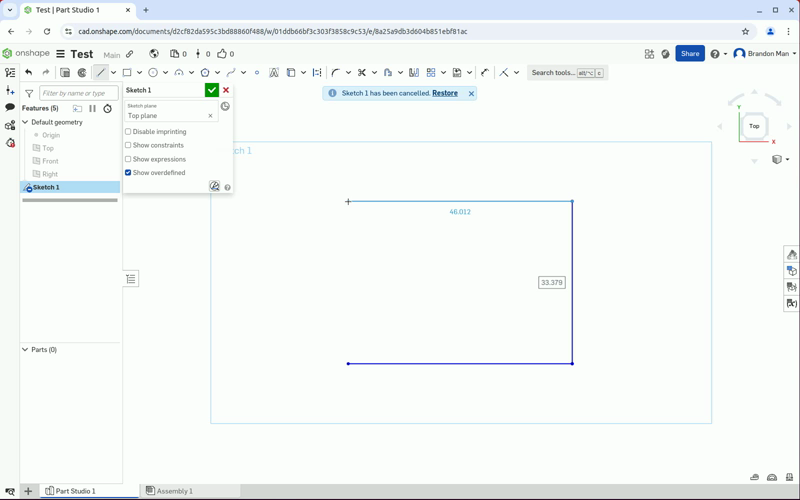
key_up(shift)
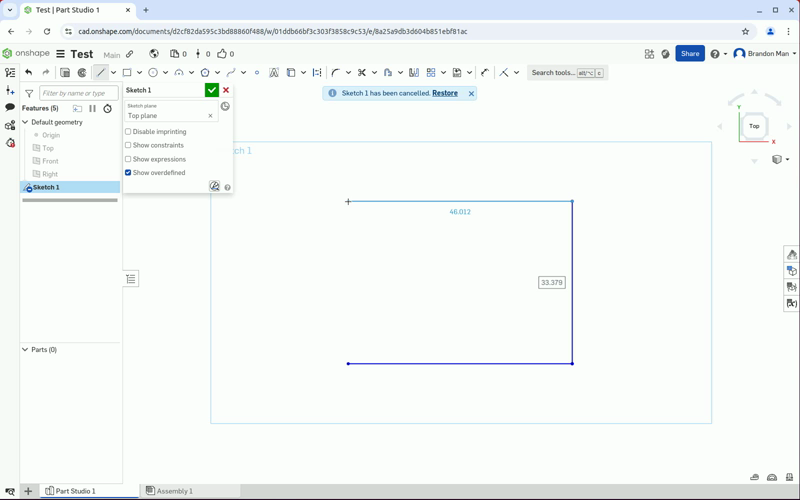
key_down(shift)
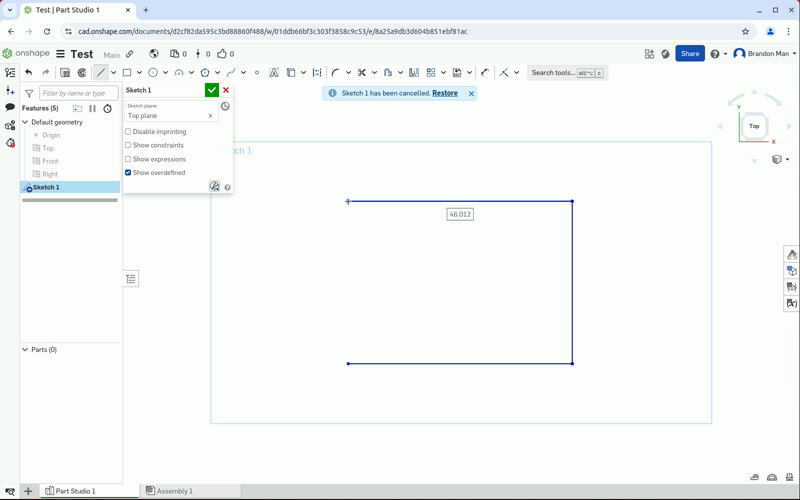
mouse_move(348, 363)
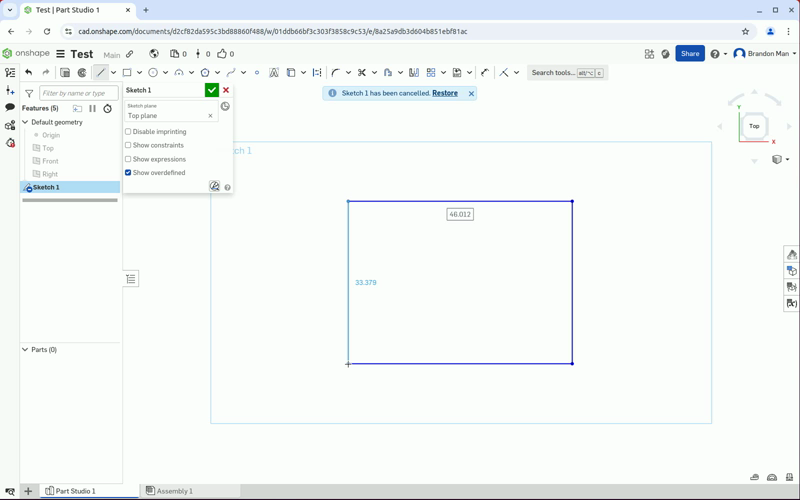
key_up(shift)
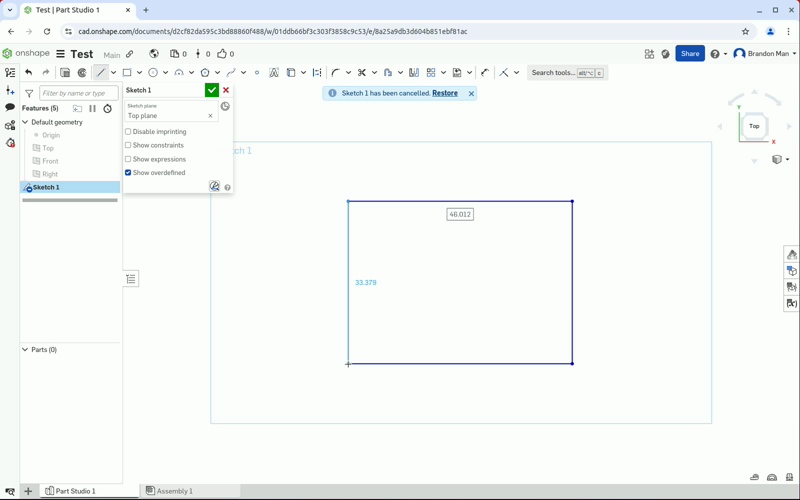
click(348, 363)
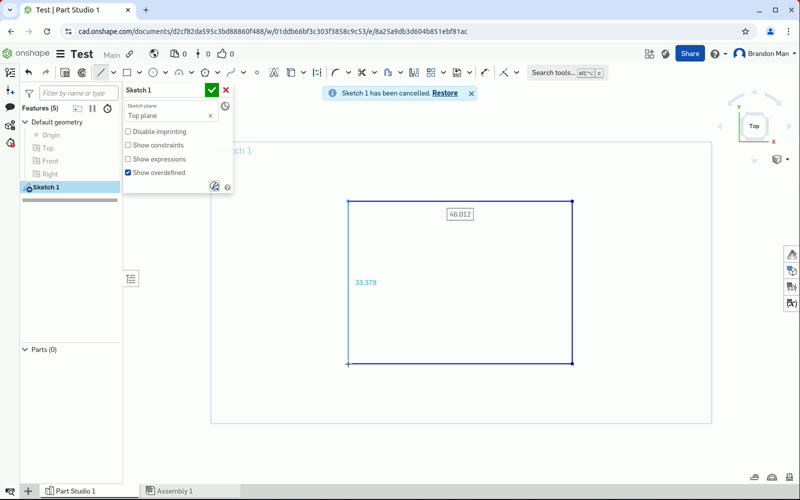
key(esc)
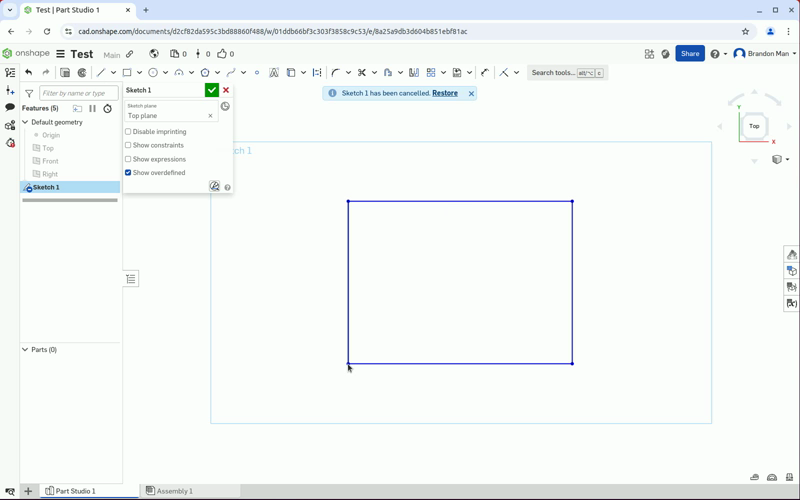
mouse_move(526, 274)
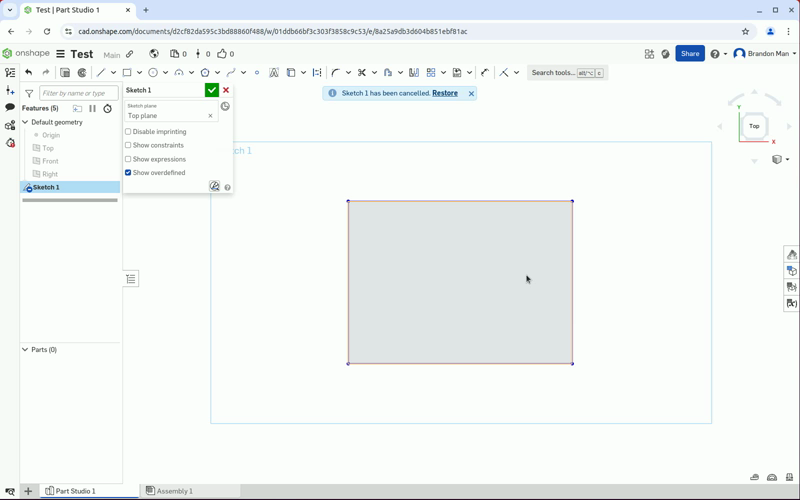
click(526, 274)
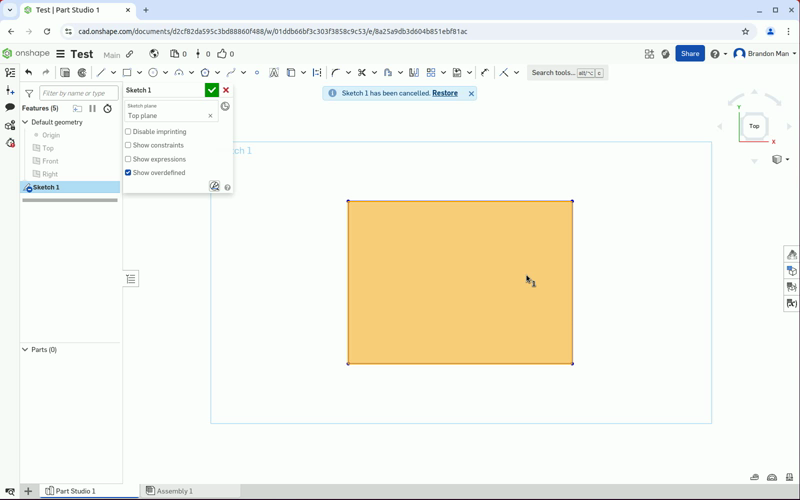
mouse_move(73, 352)
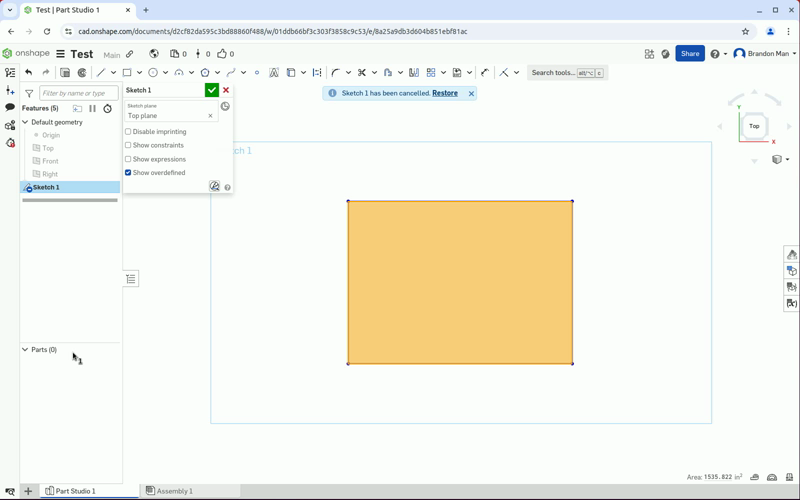
key(shift+y)
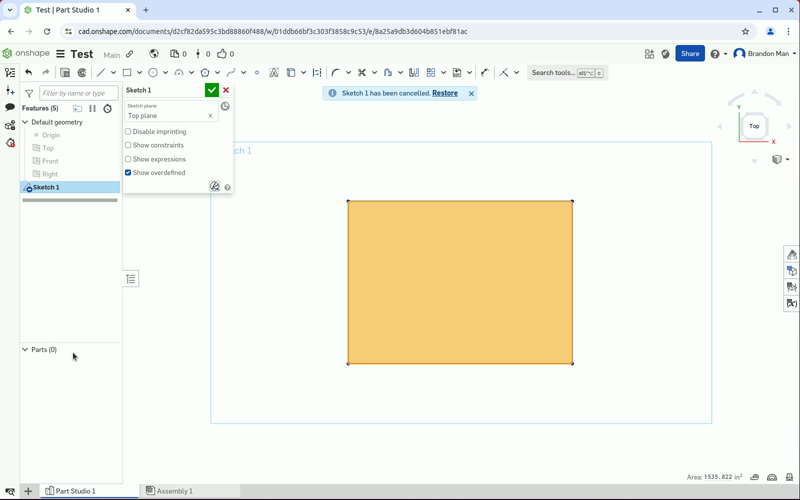
key(shift+e)
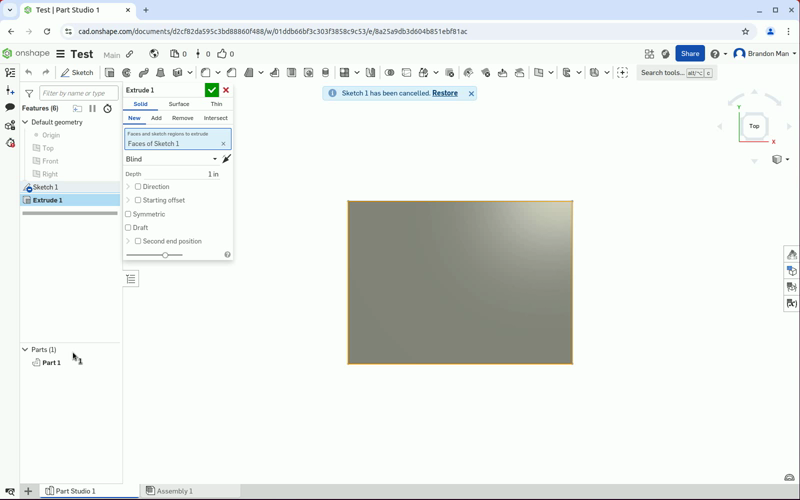
mouse_move(143, 106)
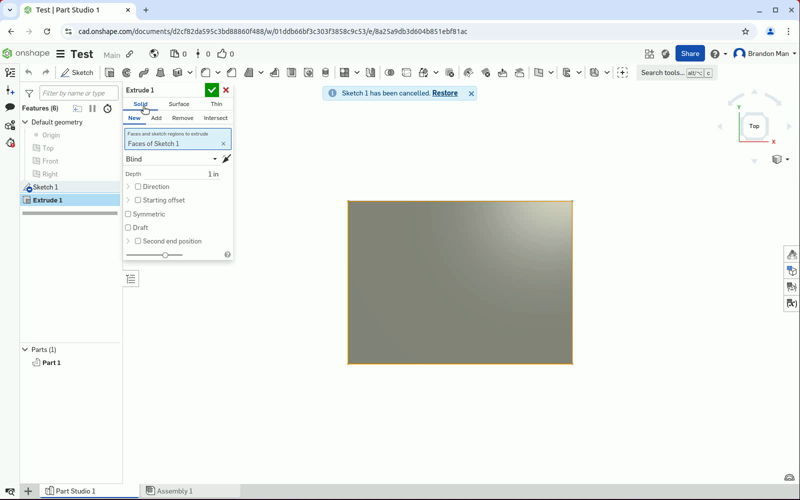
click(143, 106)
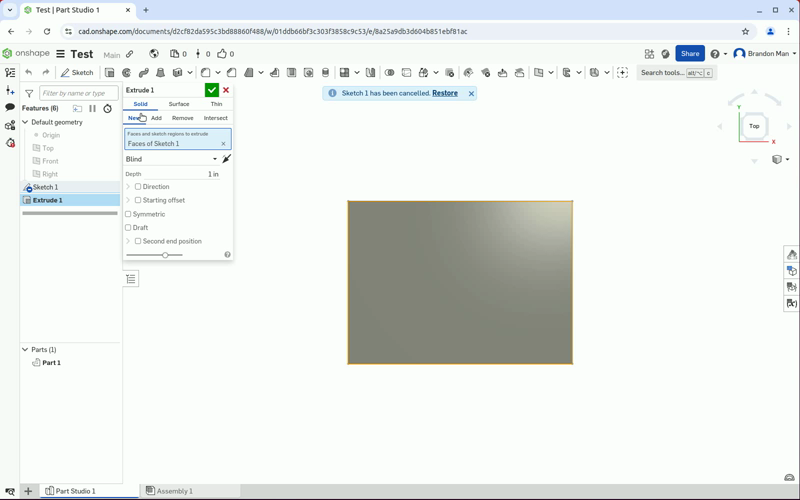
mouse_move(137, 120)
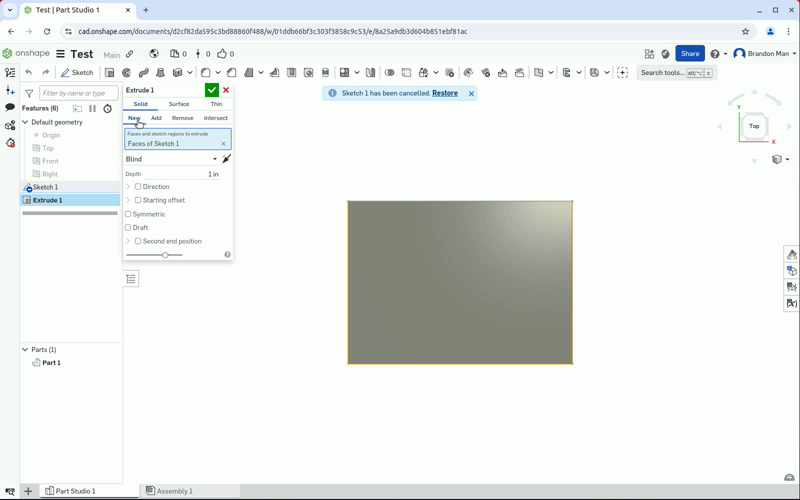
click(137, 120)
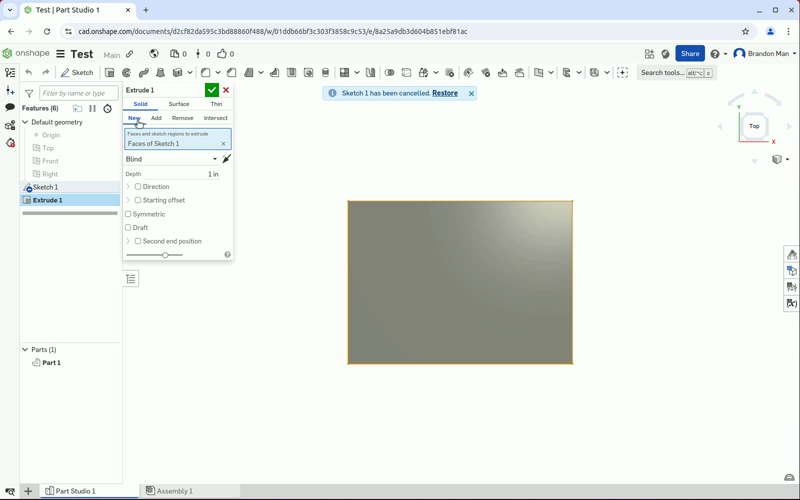
key(tab, 4)
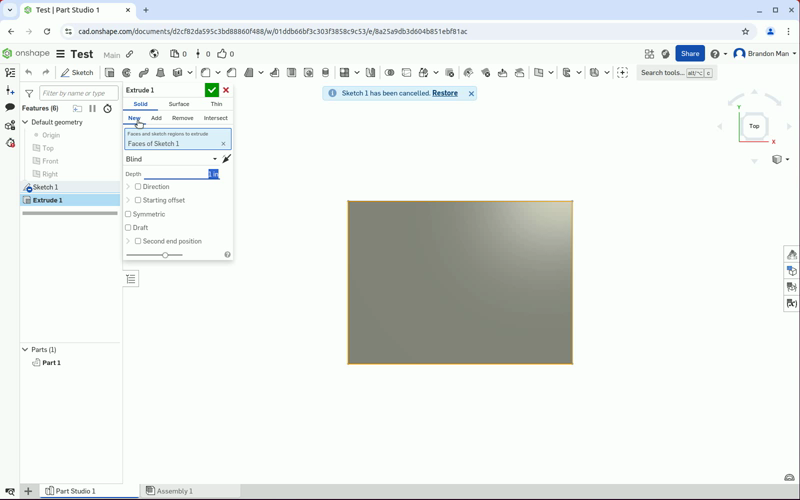
text(5.055)
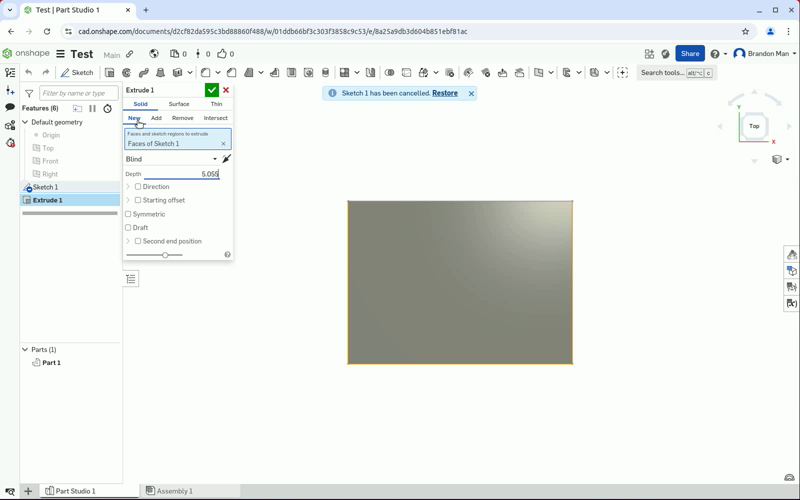
key(enter)
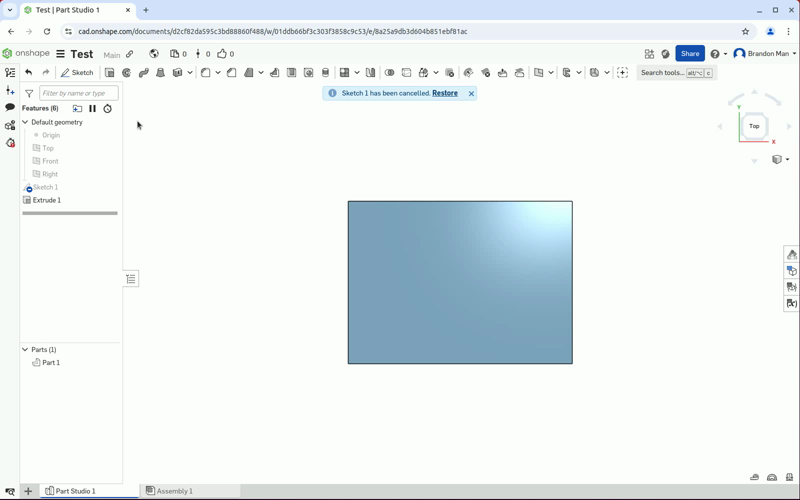
key(shift+h)
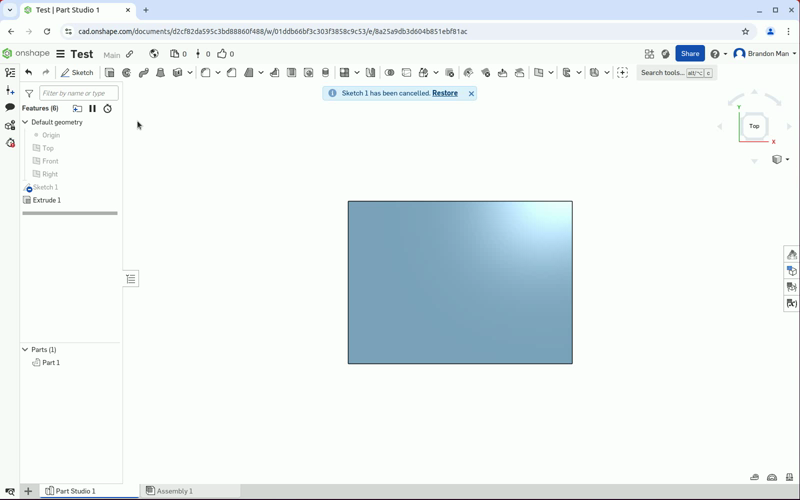
key(shift+h)
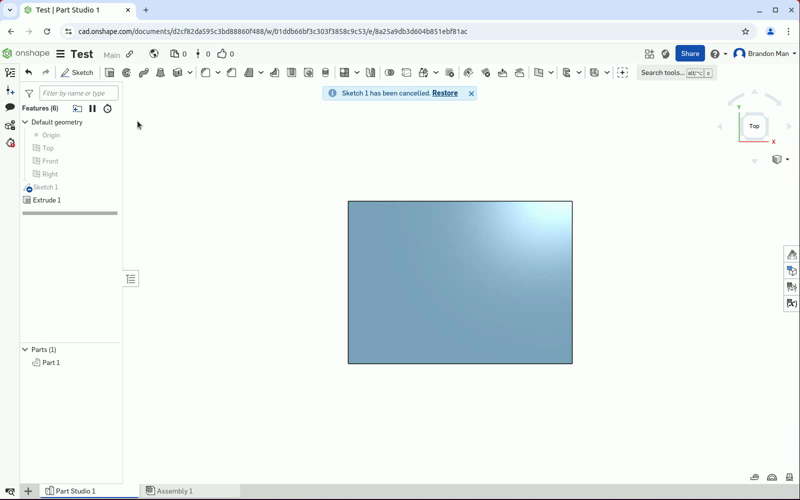
mouse_move(73, 189)
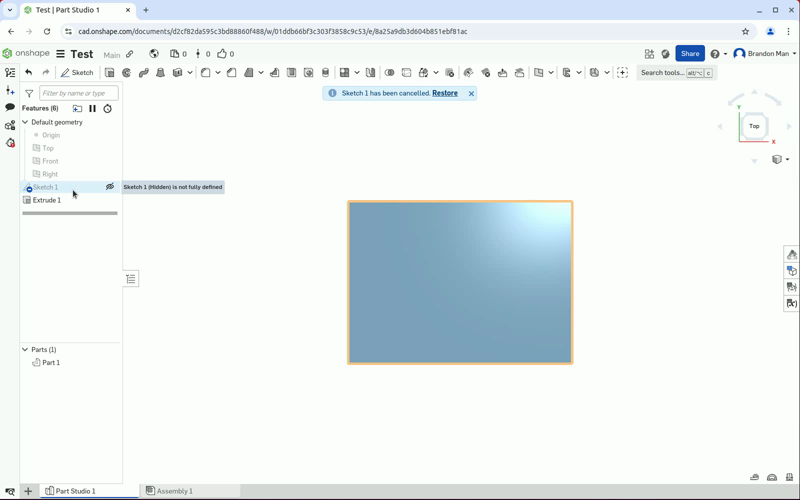
click(73, 189)
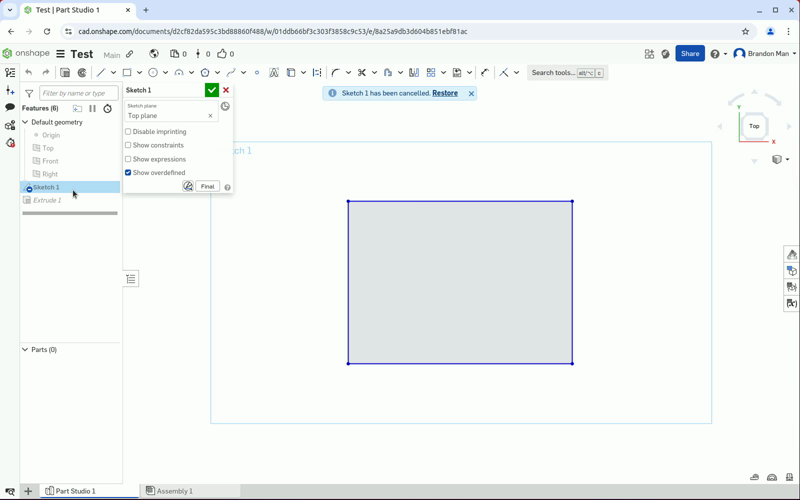
mouse_move(229, 92)
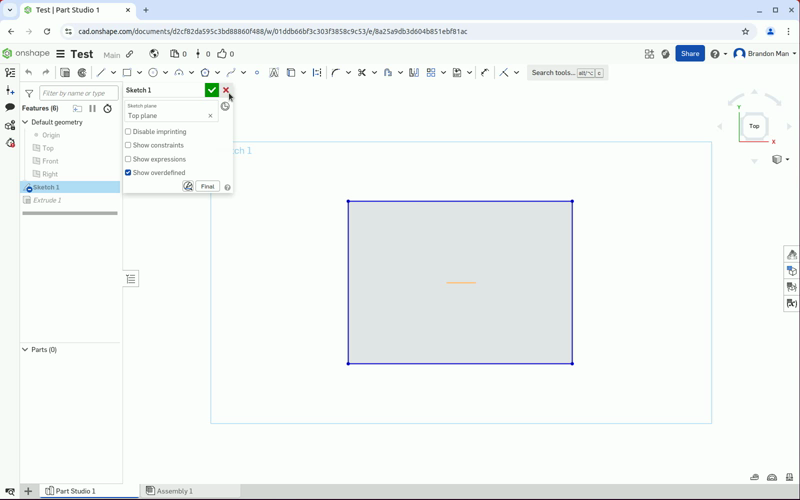
click(229, 92)
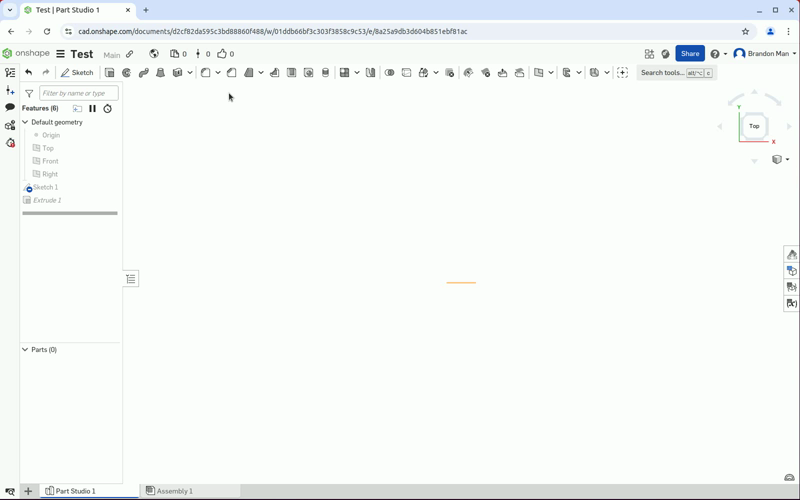
mouse_move(541, 75)
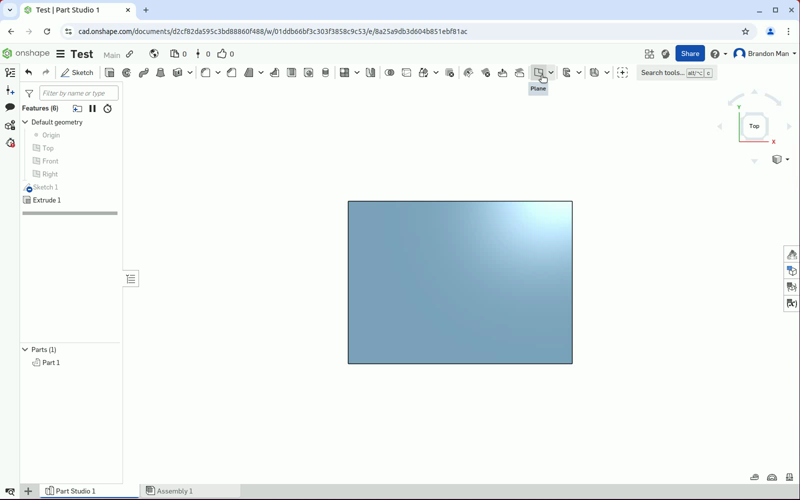
click(541, 75)
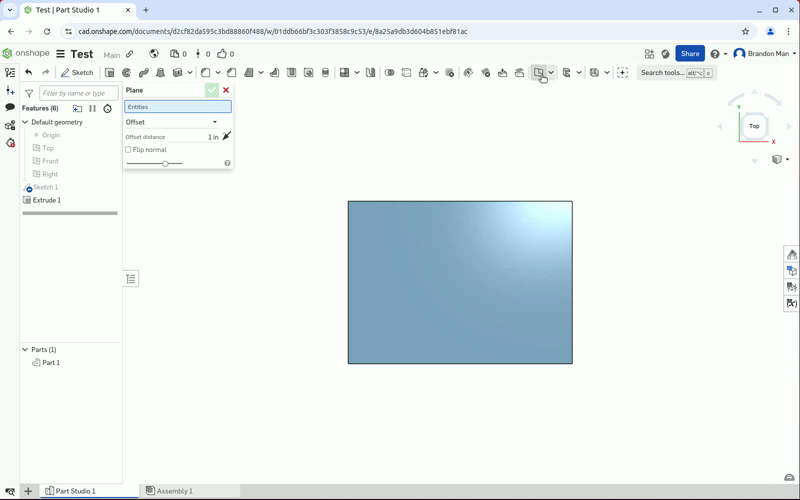
mouse_move(73, 150)
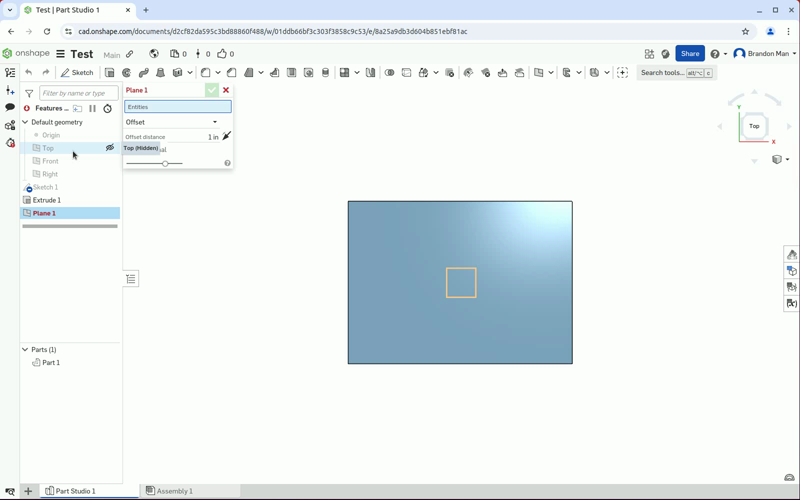
click(73, 150)
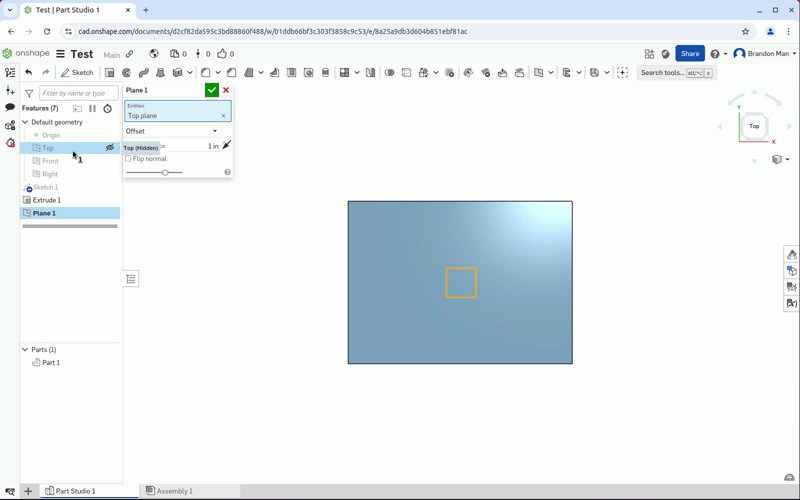
key(tab, 2)
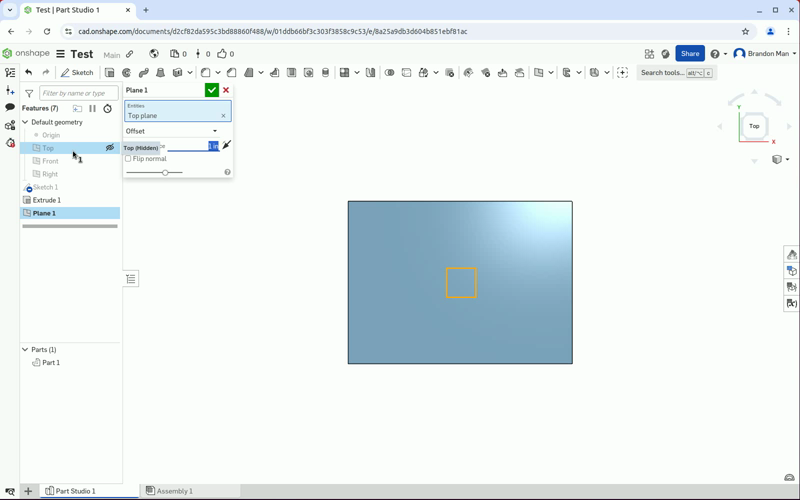
text(5.053)
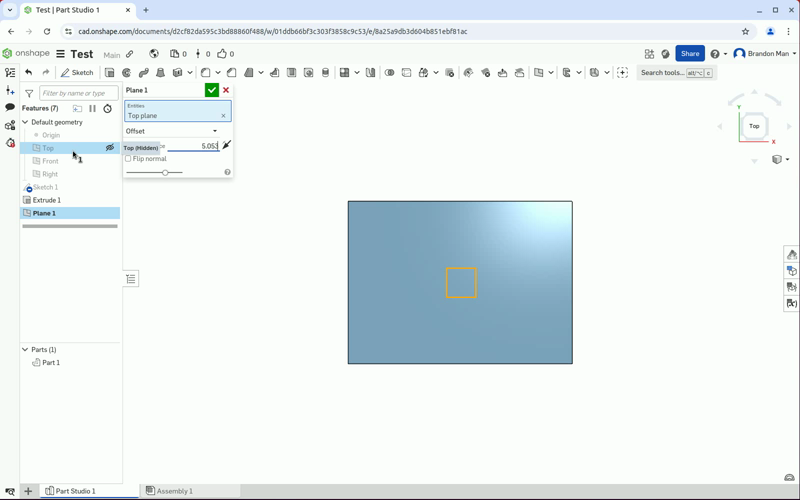
key(enter, 2)
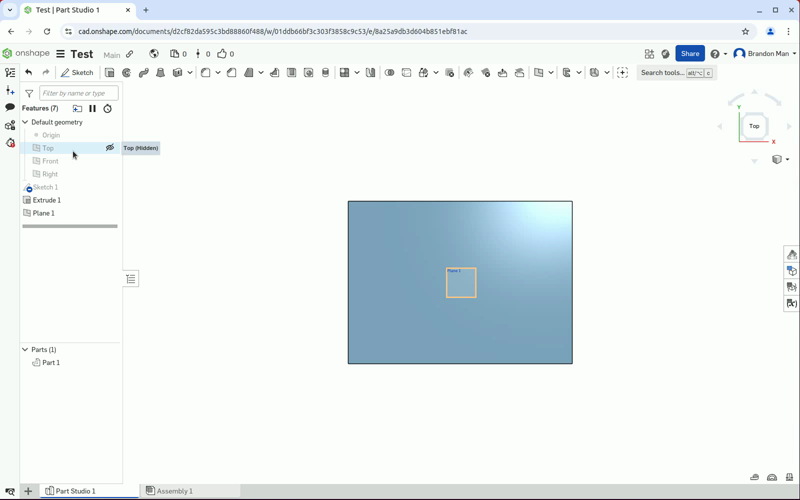
key(shift+s)
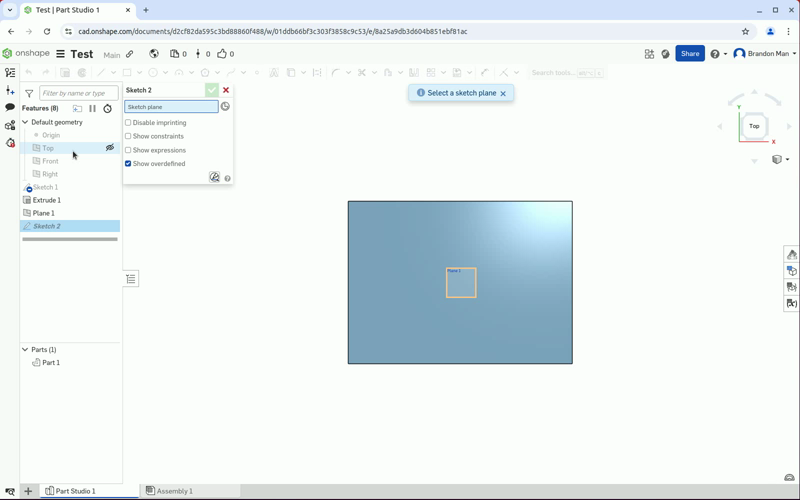
mouse_move(73, 215)
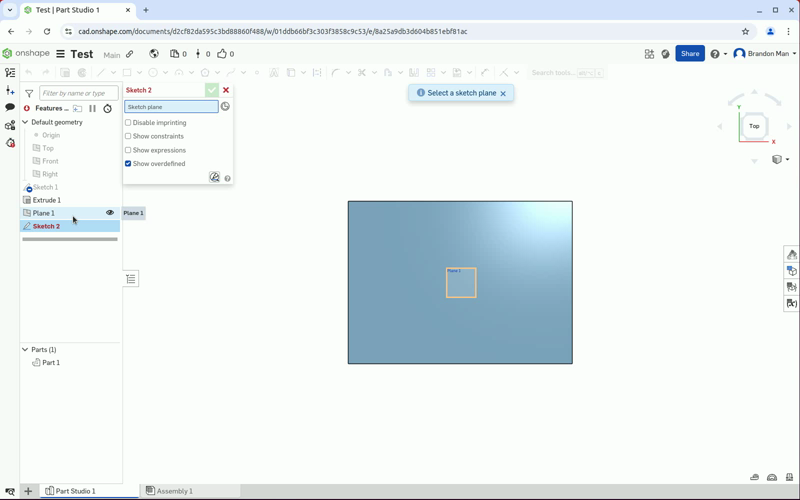
click(73, 215)
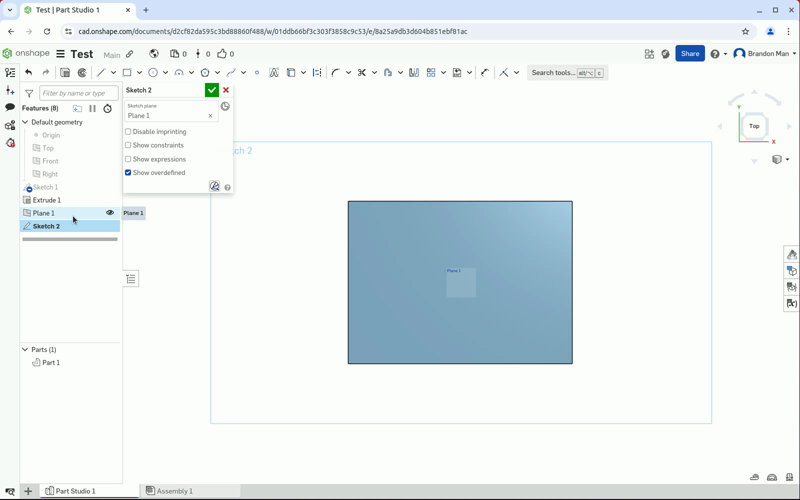
mouse_move(73, 352)
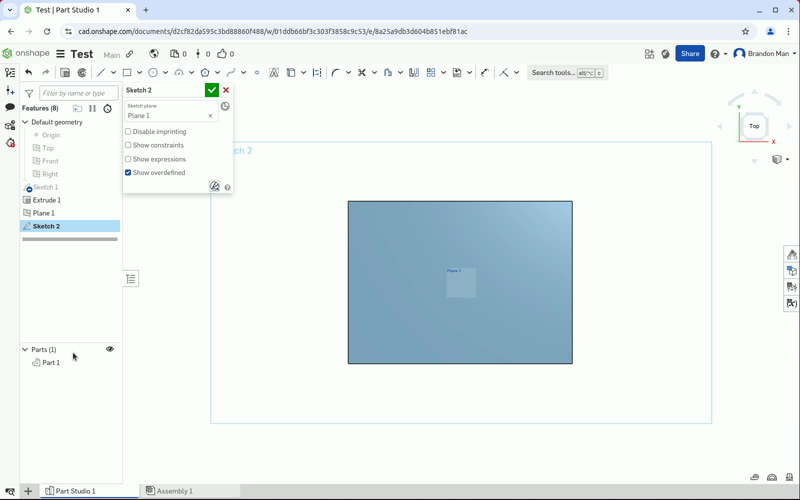
key(y)
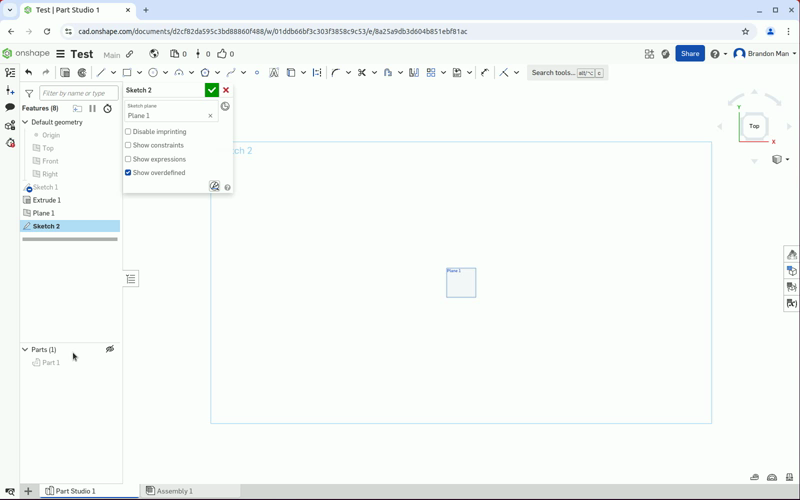
key(c)
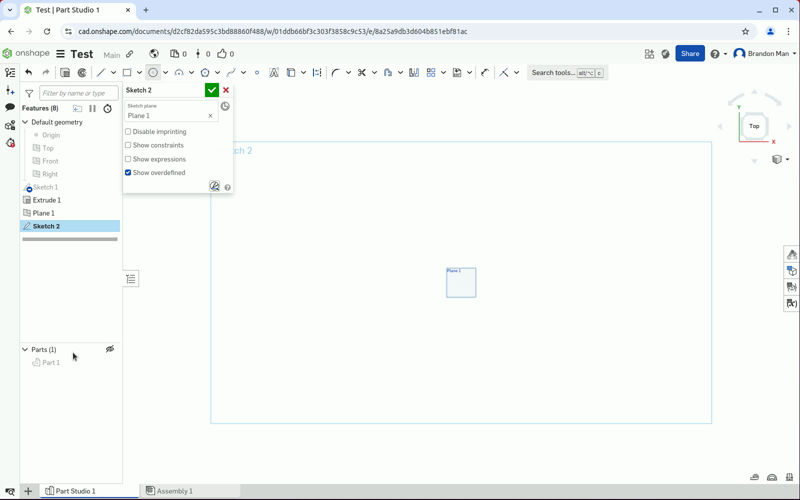
key_down(shift)
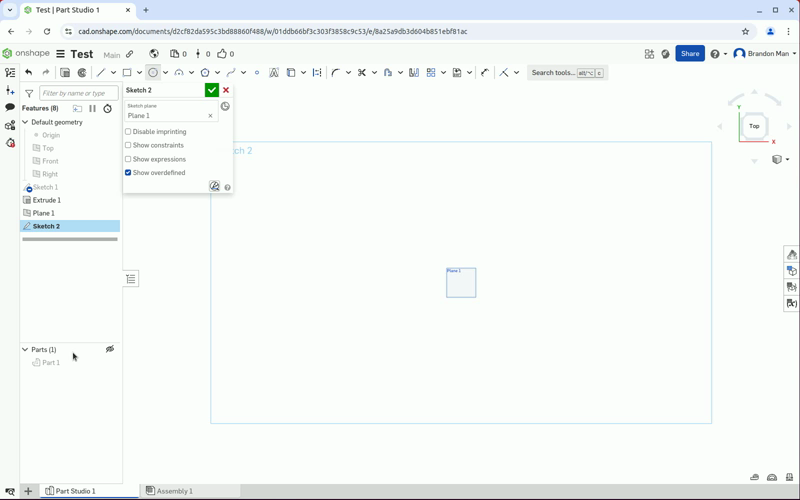
mouse_move(461, 282)
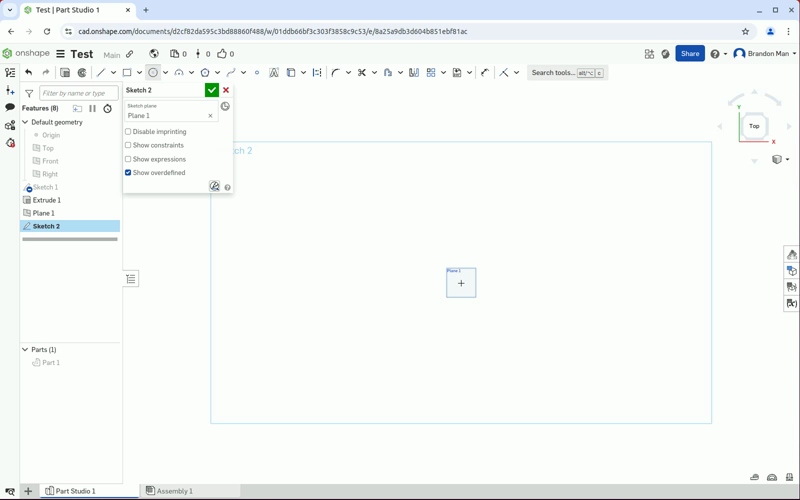
click(461, 282)
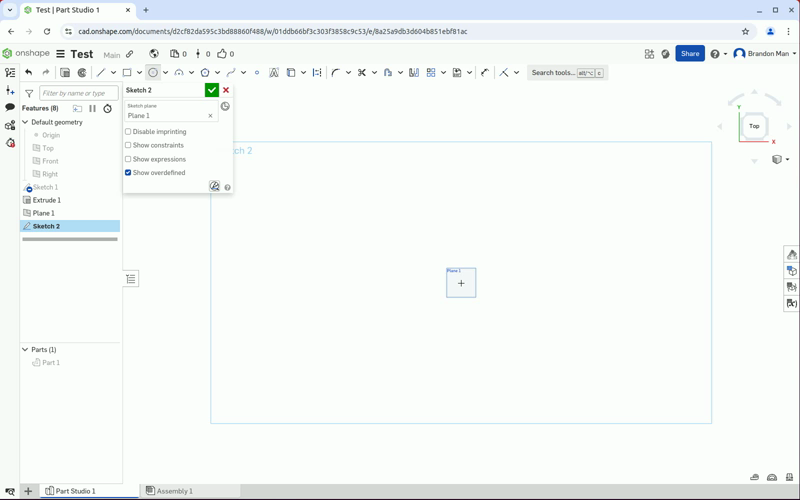
key_up(shift)
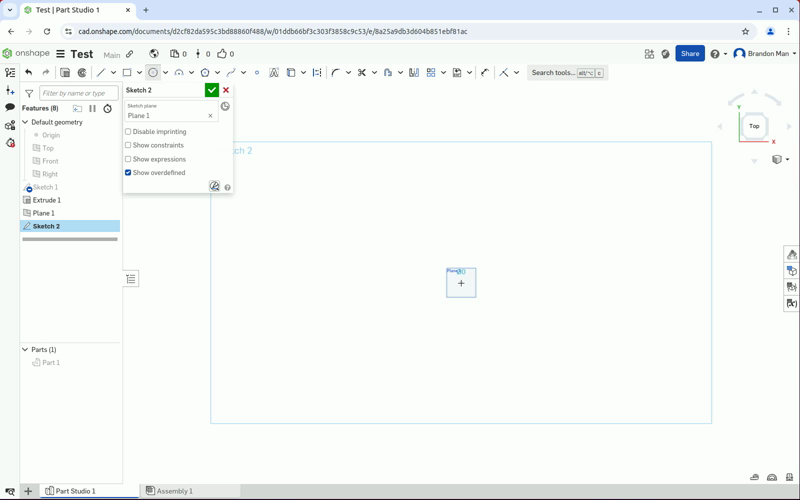
mouse_move(493, 282)
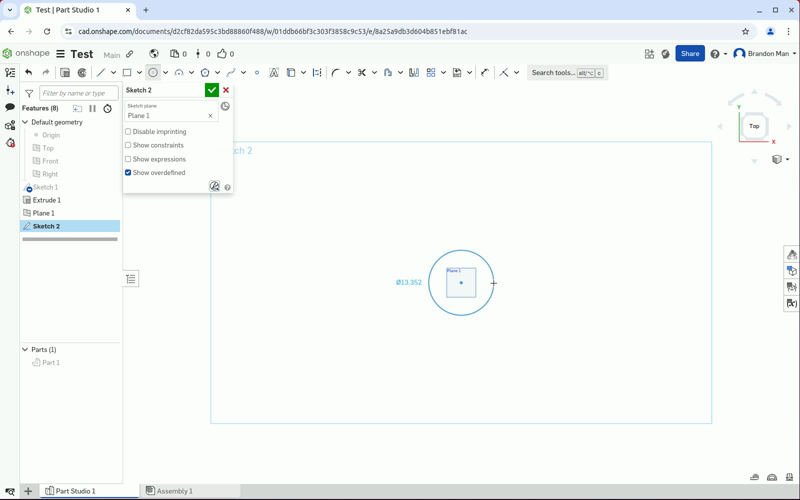
click(493, 282)
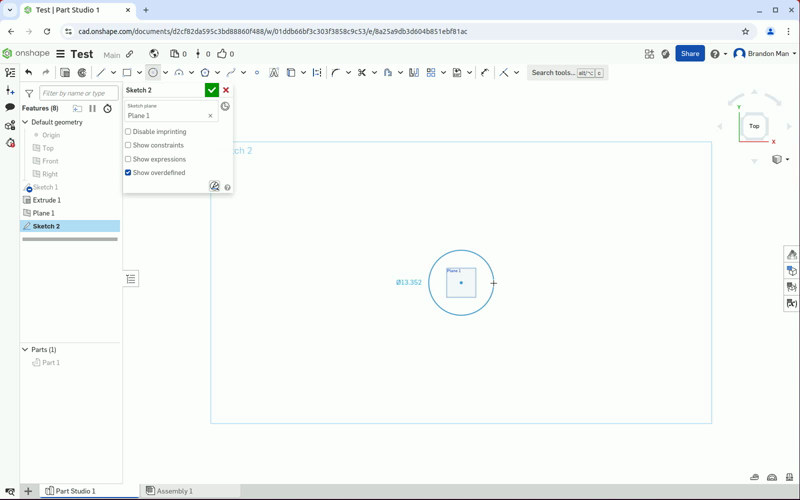
key(esc)
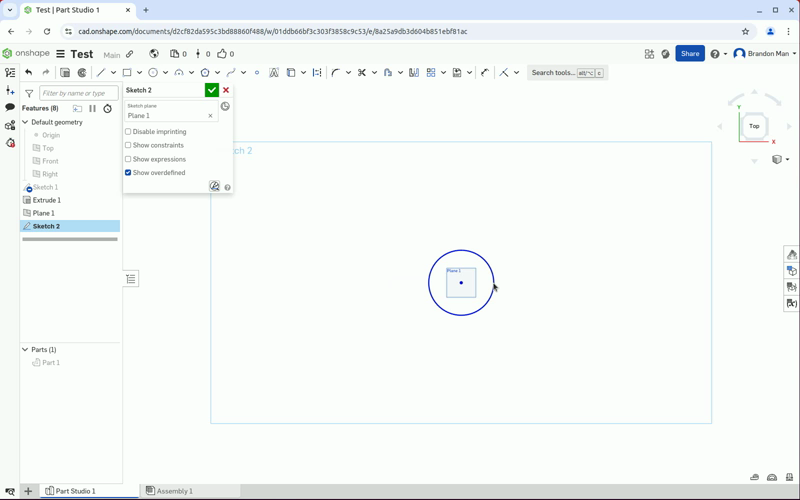
mouse_move(458, 279)
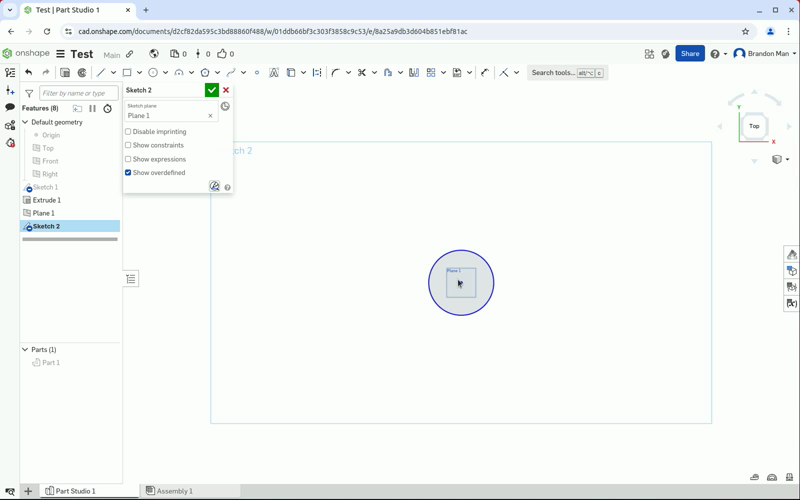
click(458, 279)
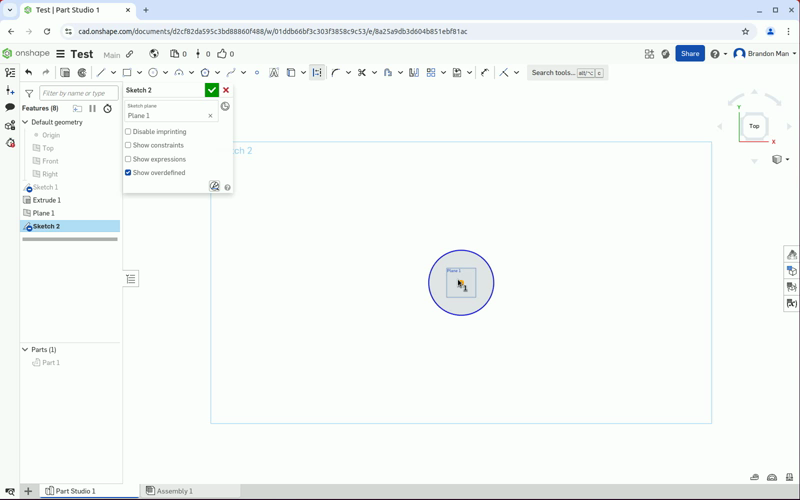
mouse_move(73, 352)
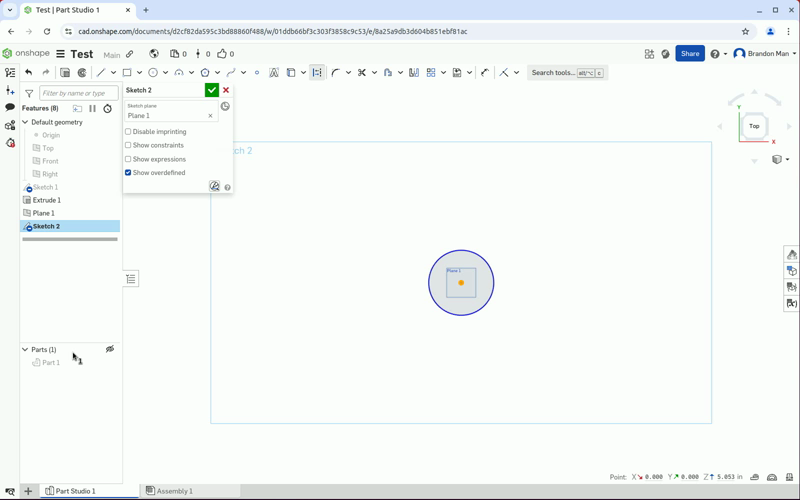
key(shift+y)
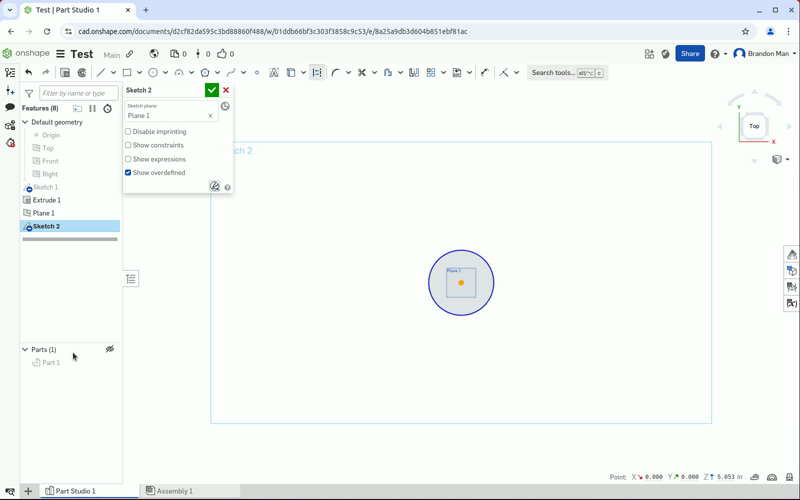
key(shift+e)
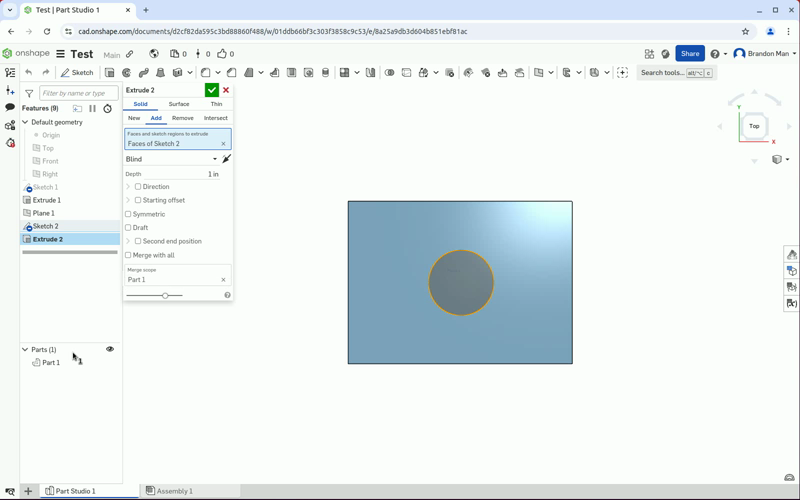
mouse_move(143, 106)
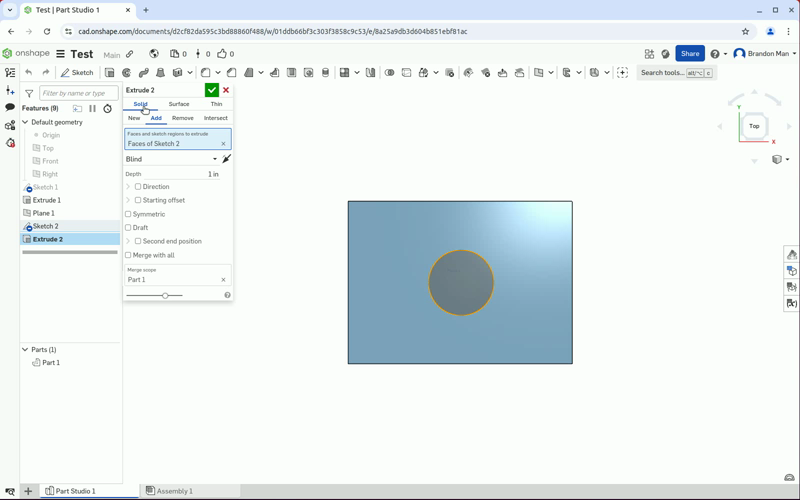
click(143, 106)
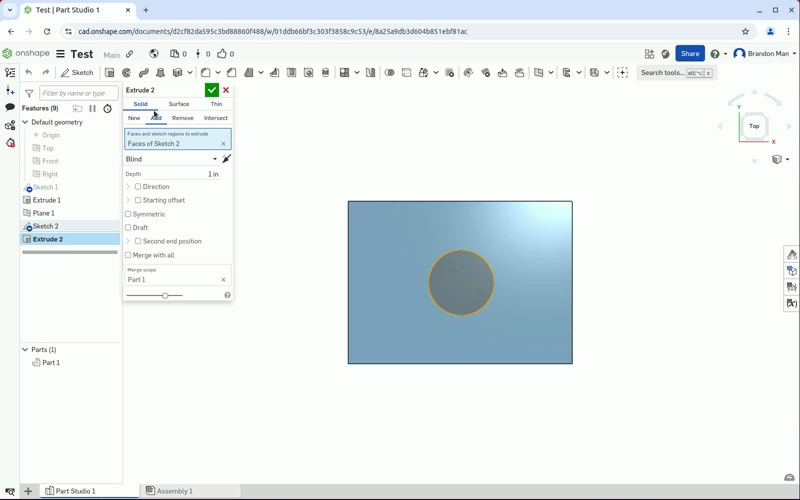
mouse_move(186, 120)
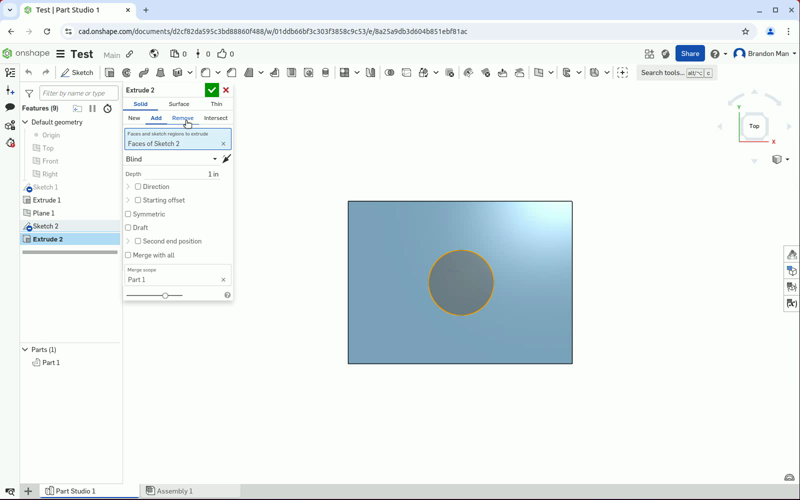
click(186, 120)
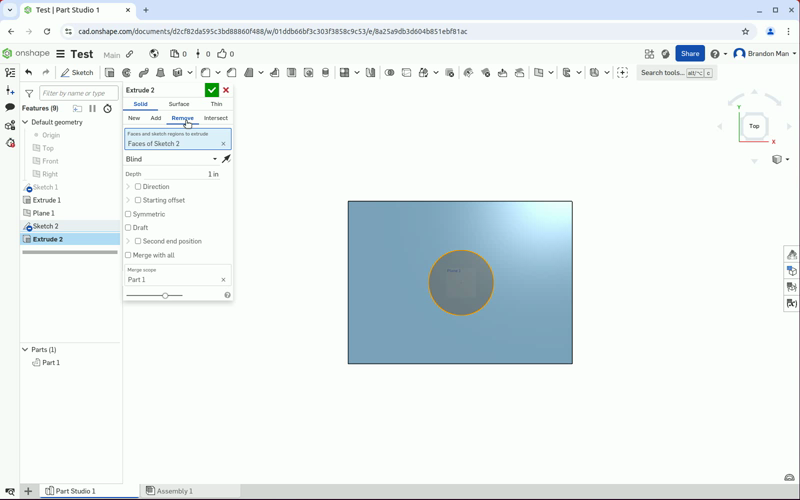
key(tab, 4)
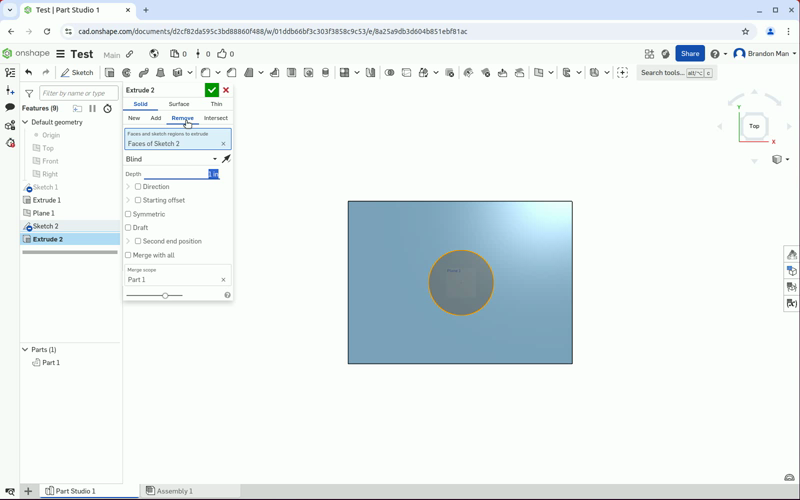
text(5.055)
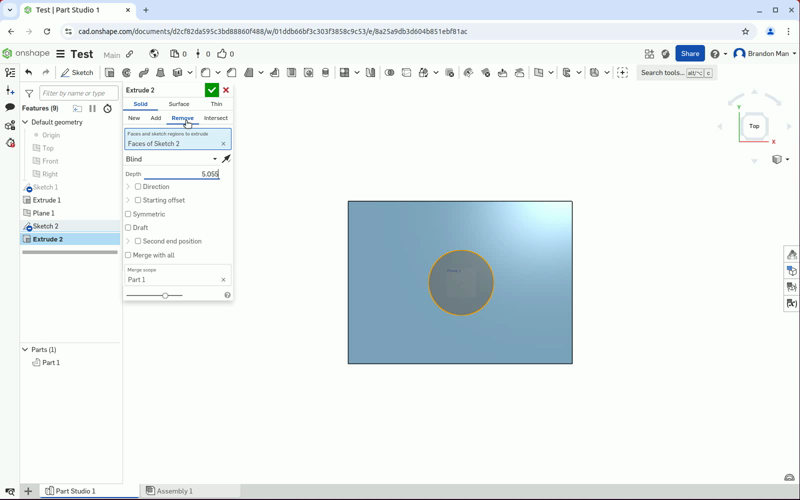
key(tab, 6)
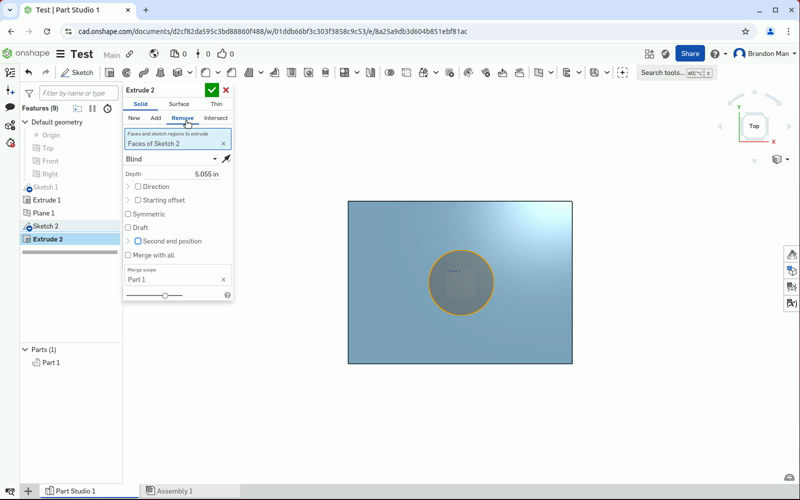
key(space)
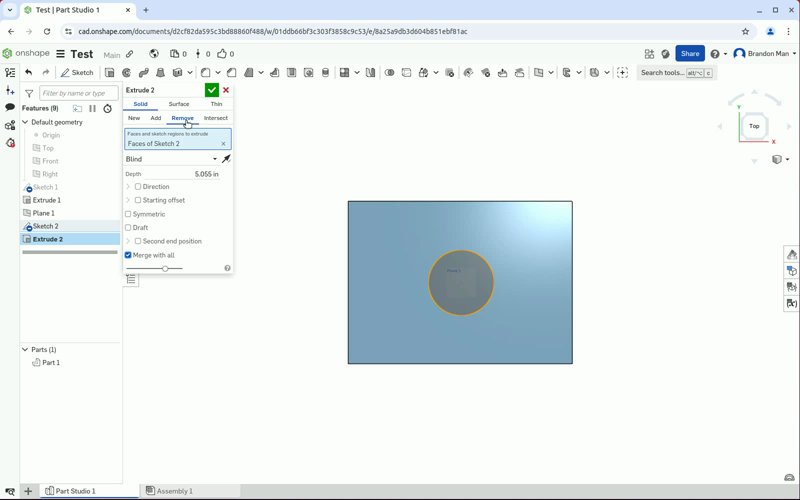
key(enter)
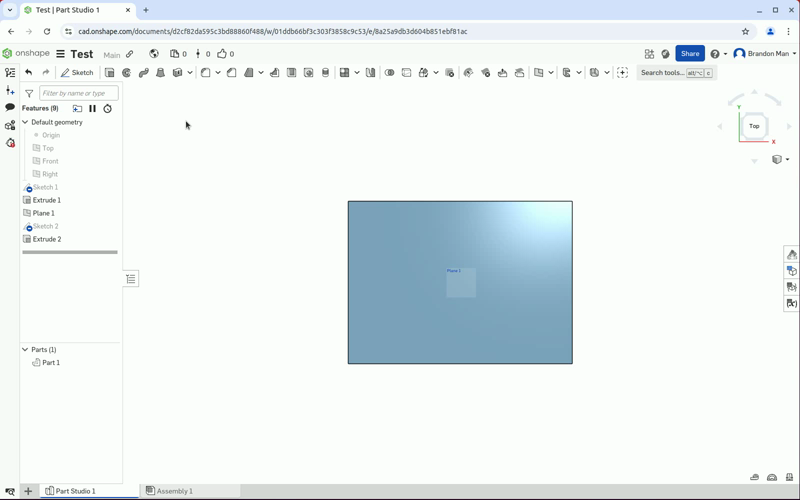
key(shift+h)
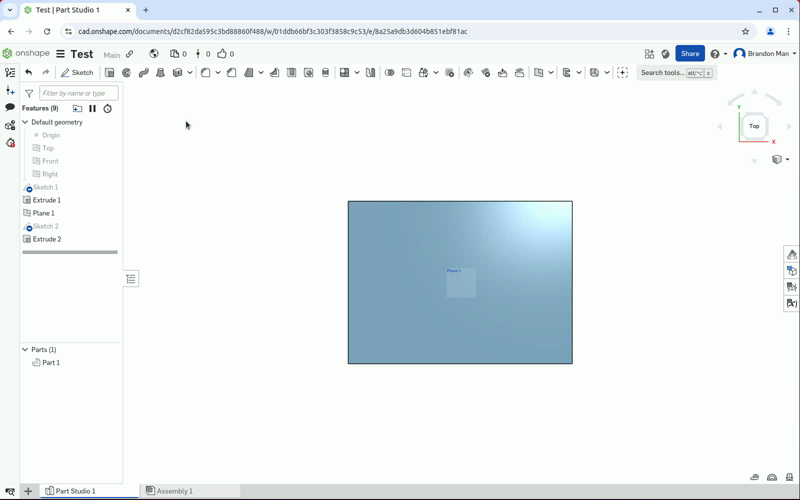
key(shift+h)
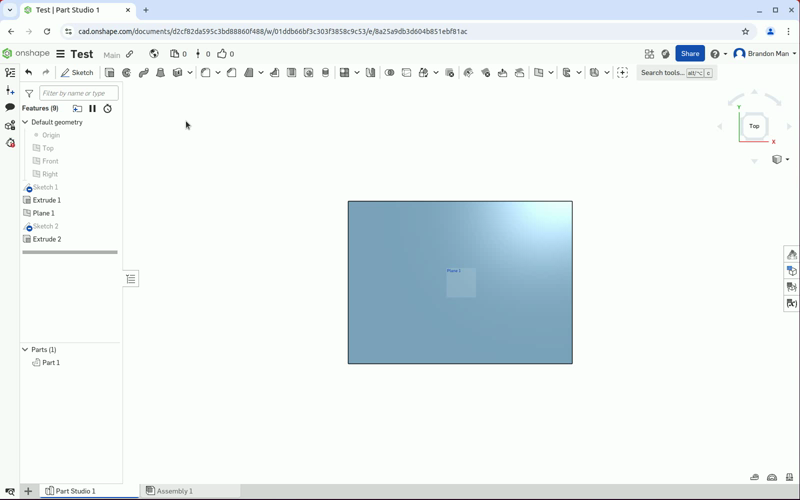
mouse_move(73, 189)
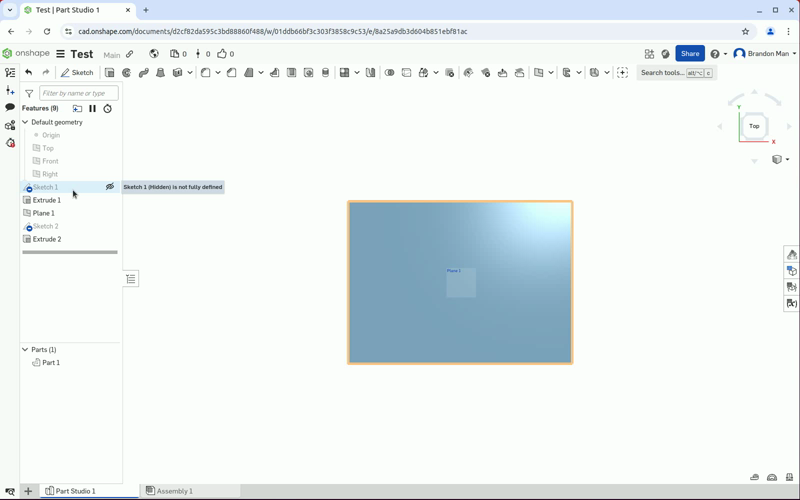
click(73, 189)
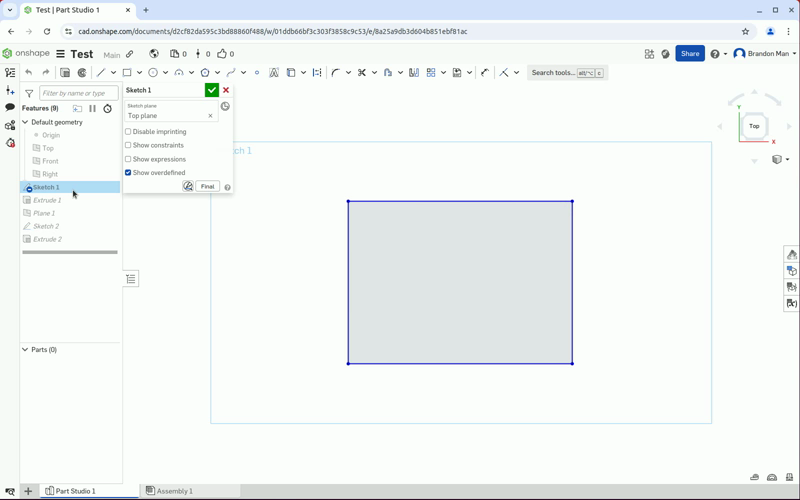
mouse_move(229, 92)
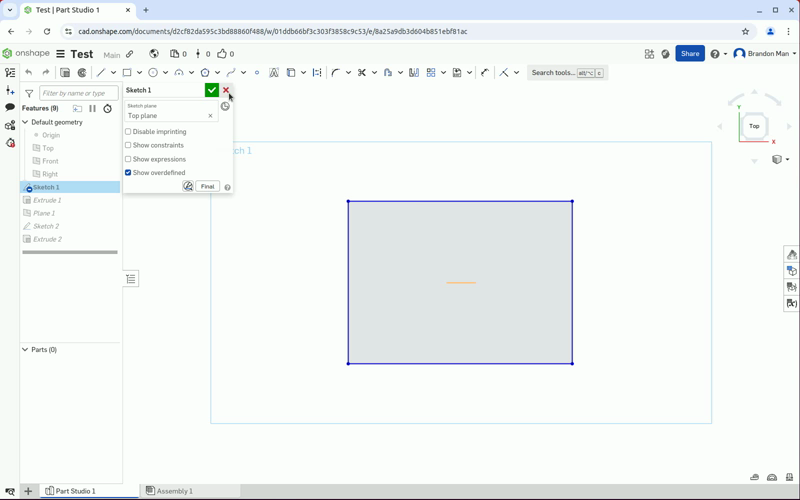
click(229, 92)
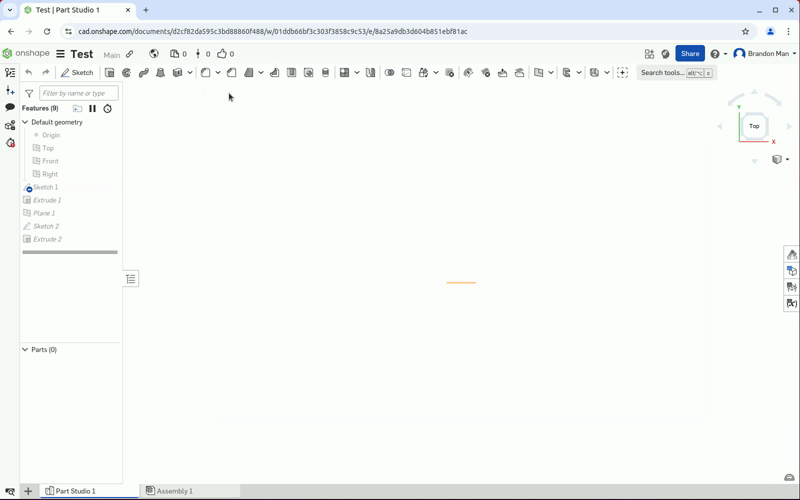
key(shift+s)
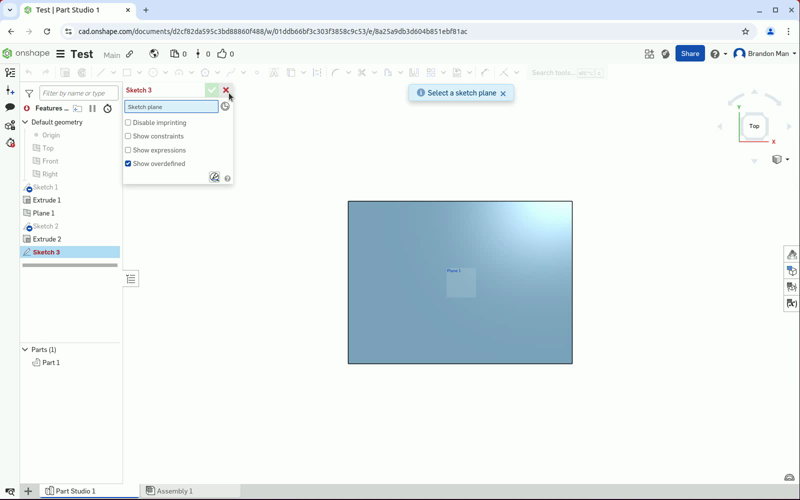
mouse_move(73, 215)
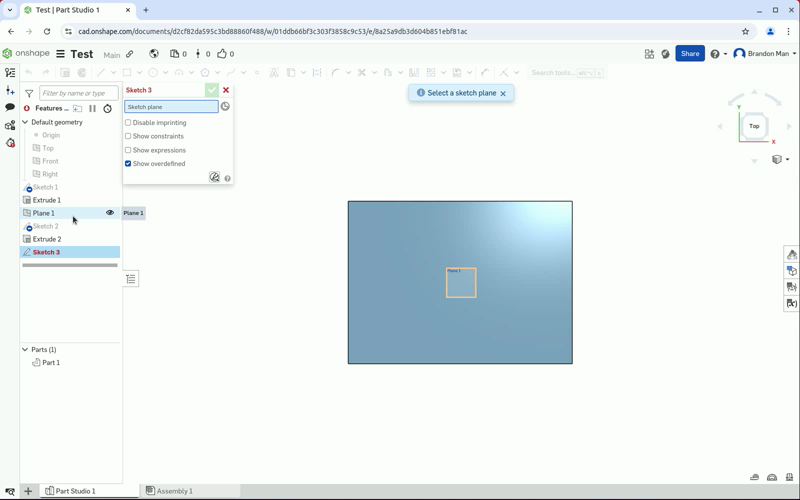
click(73, 215)
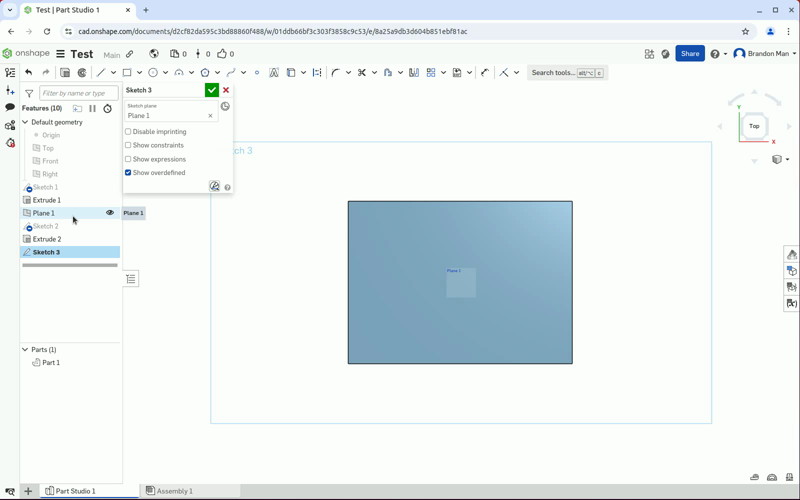
mouse_move(73, 352)
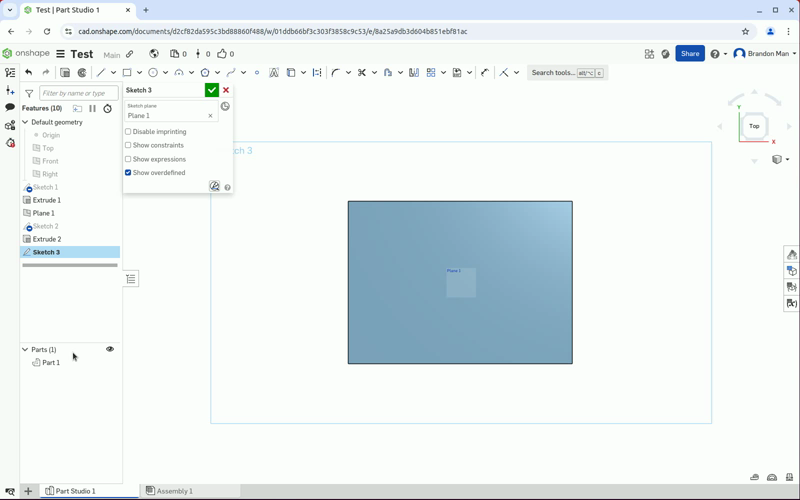
key(y)
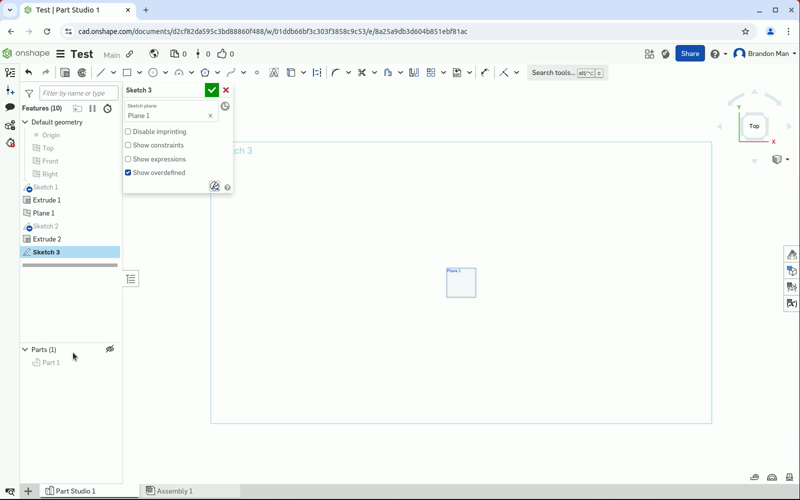
key(l)
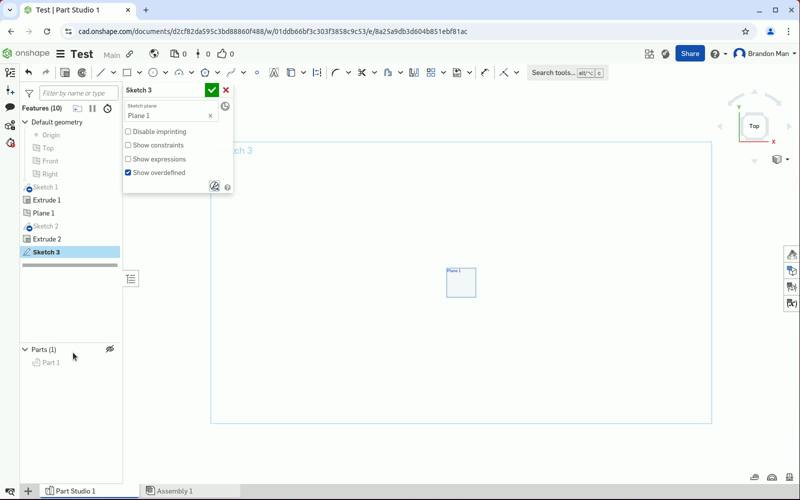
key_down(shift)
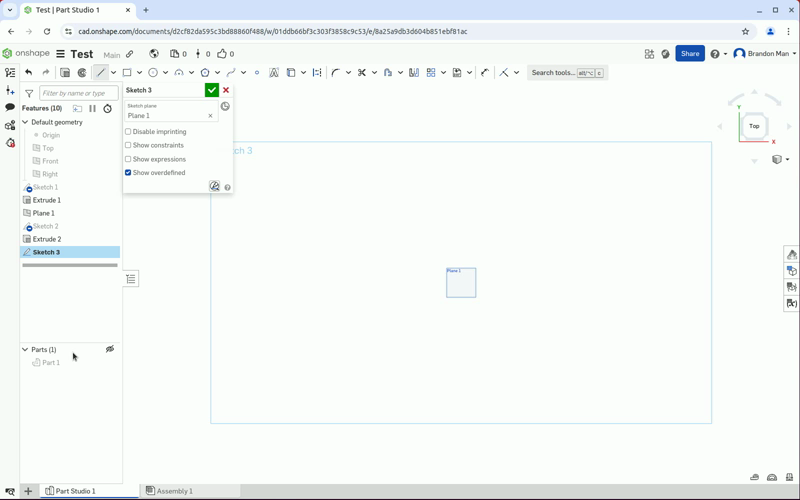
mouse_move(348, 363)
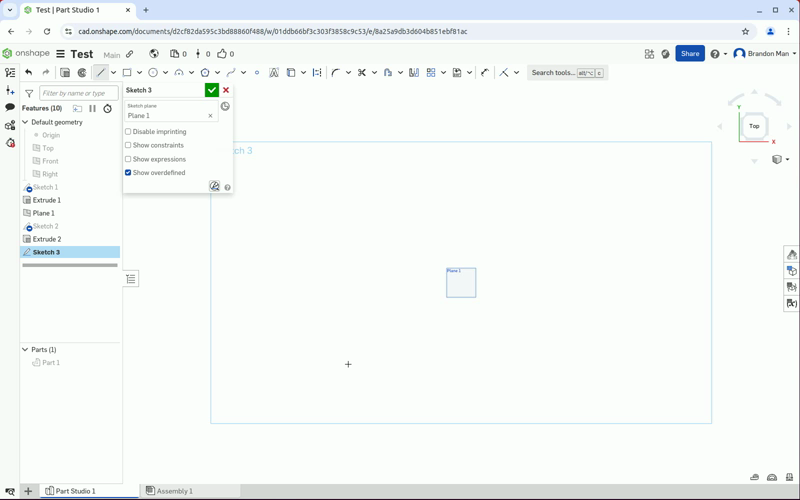
click(348, 363)
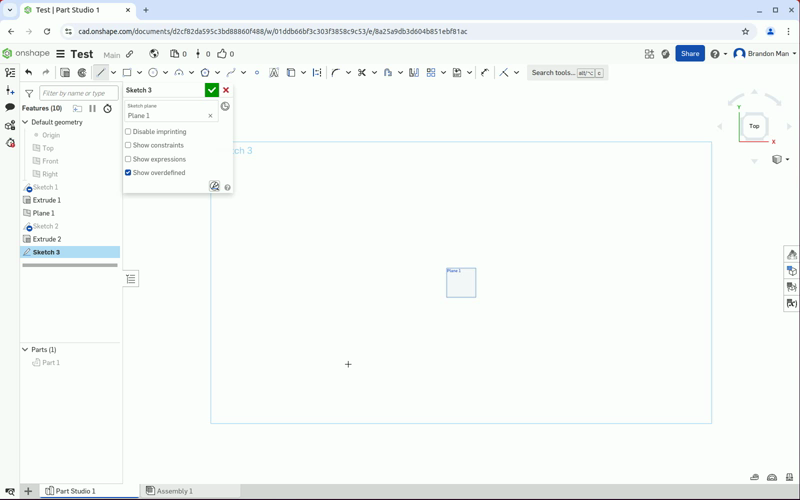
key_up(shift)
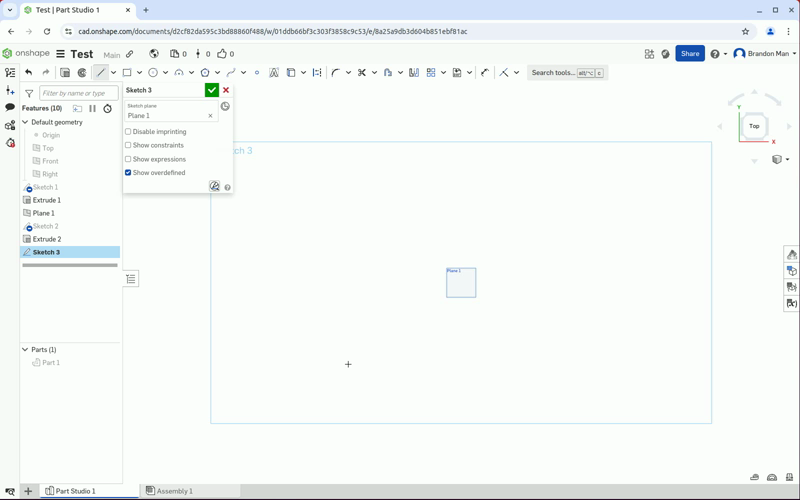
key_down(shift)
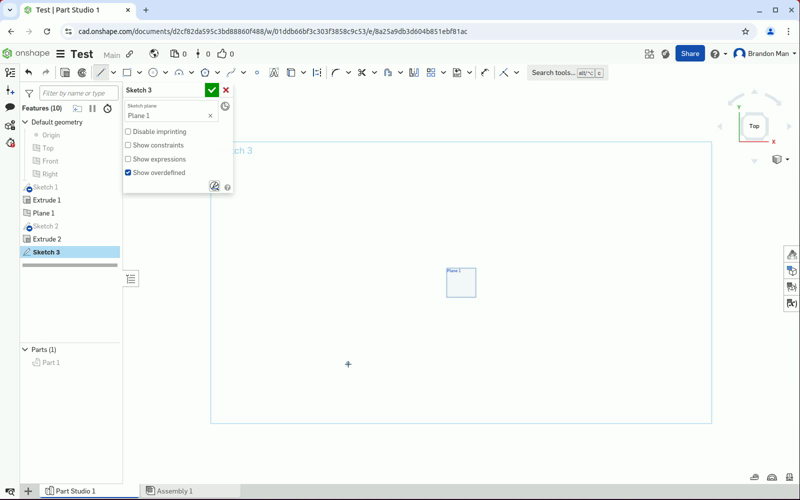
mouse_move(572, 363)
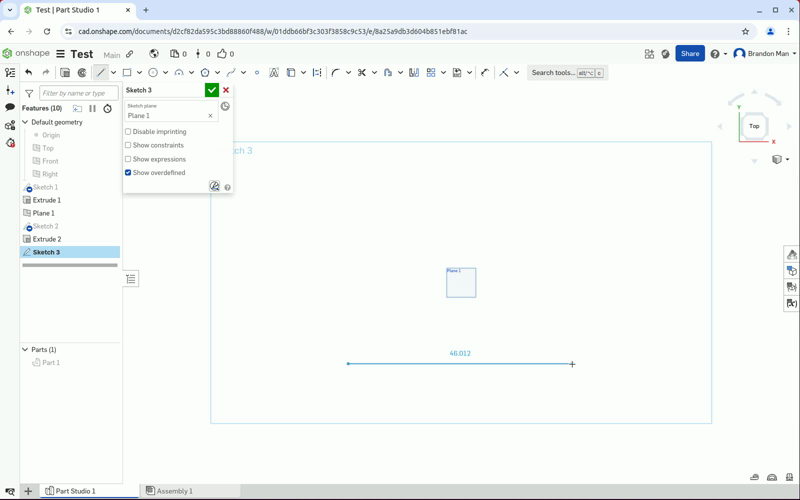
click(572, 363)
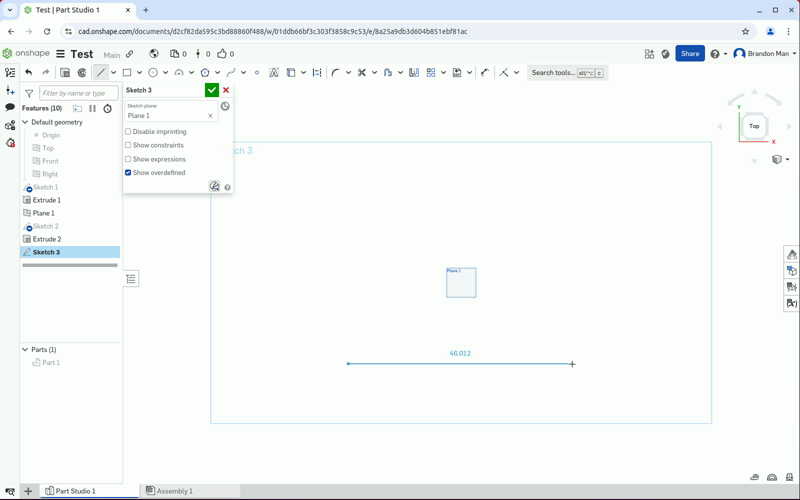
key_up(shift)
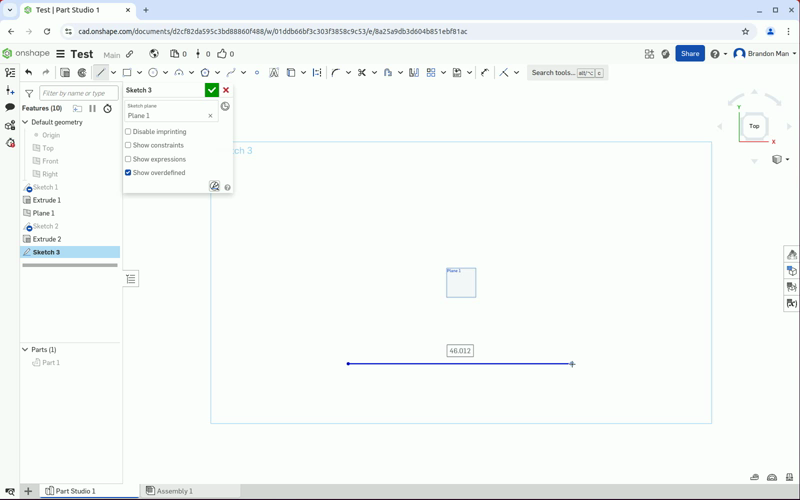
key_down(shift)
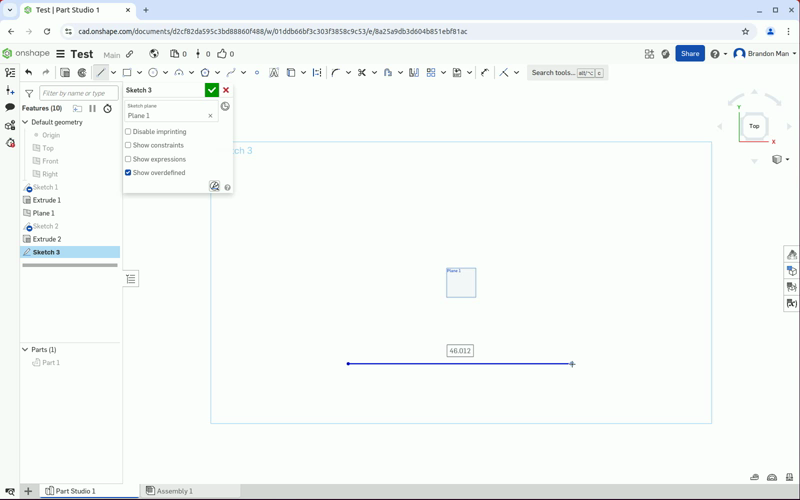
mouse_move(572, 201)
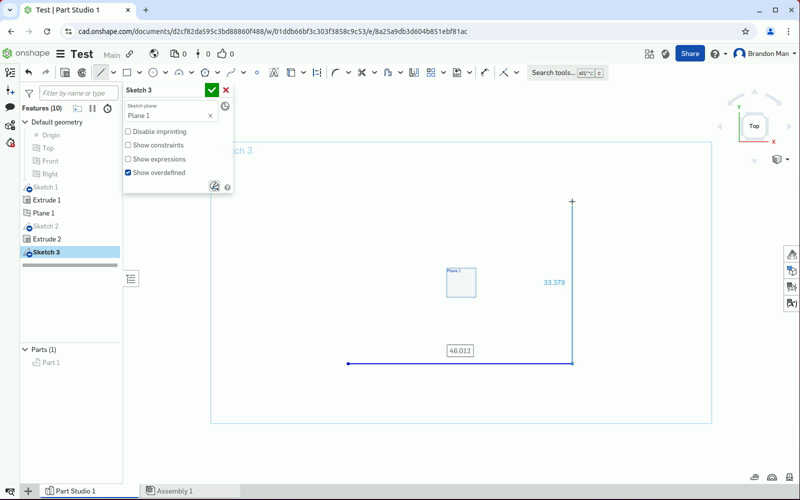
click(572, 201)
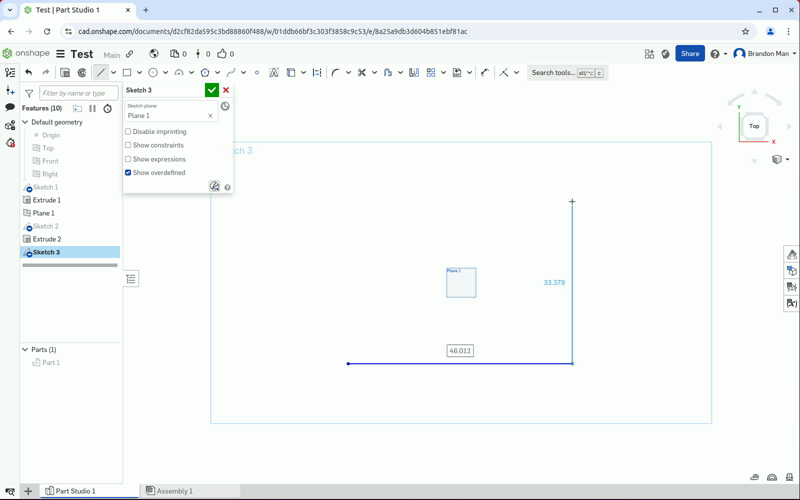
key_up(shift)
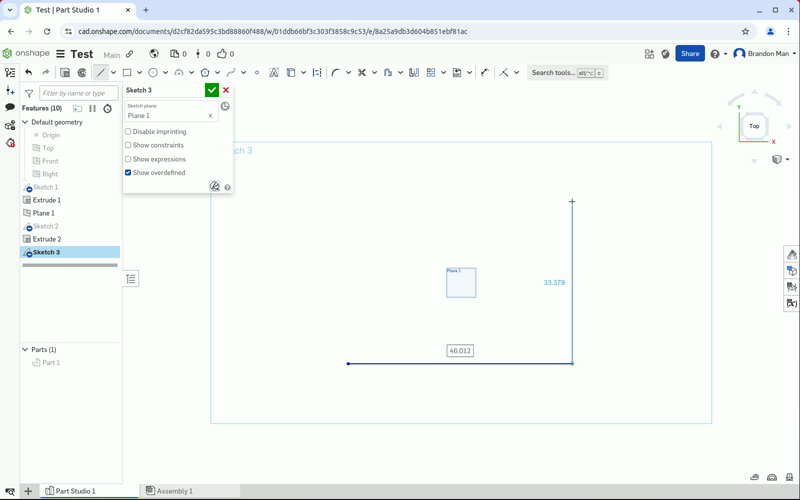
key_down(shift)
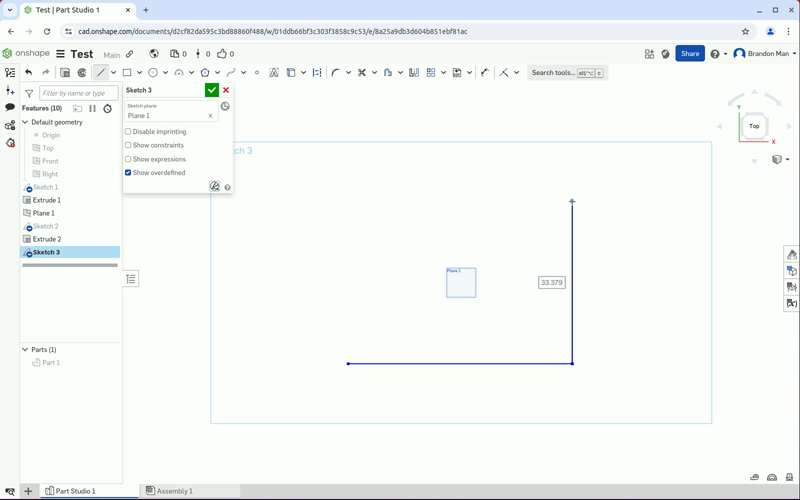
mouse_move(348, 201)
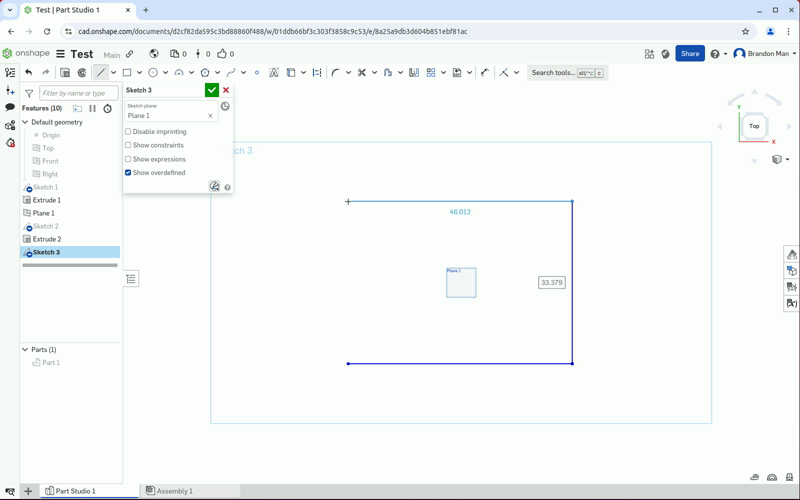
click(348, 201)
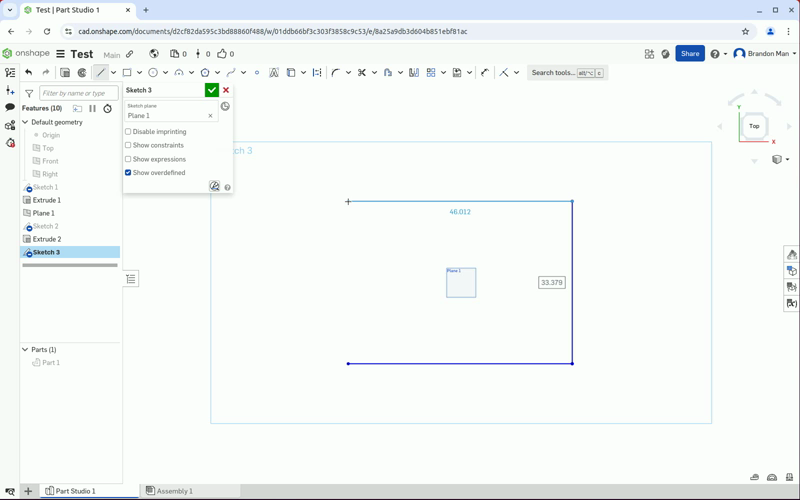
key_up(shift)
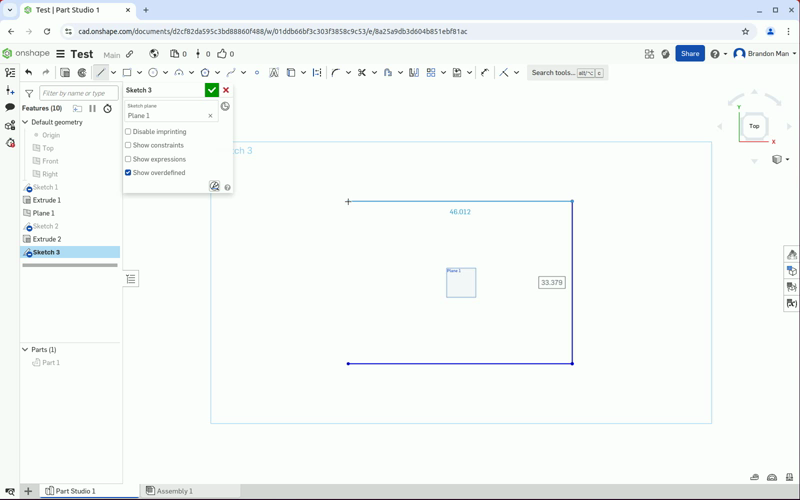
key_down(shift)
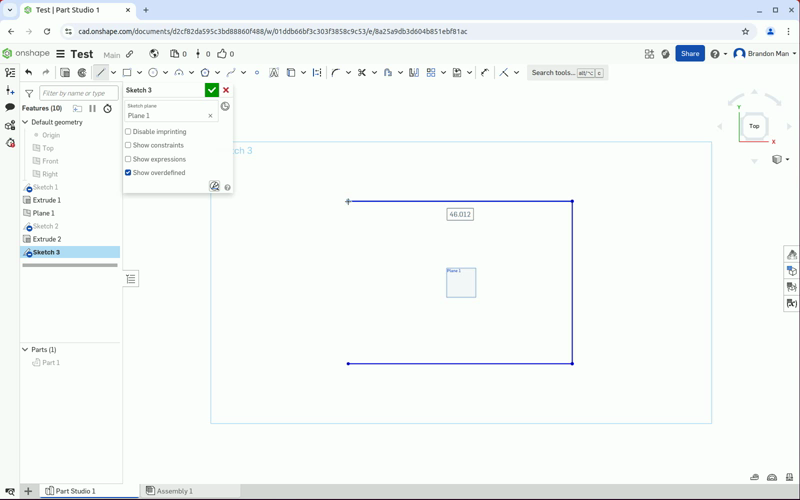
mouse_move(348, 363)
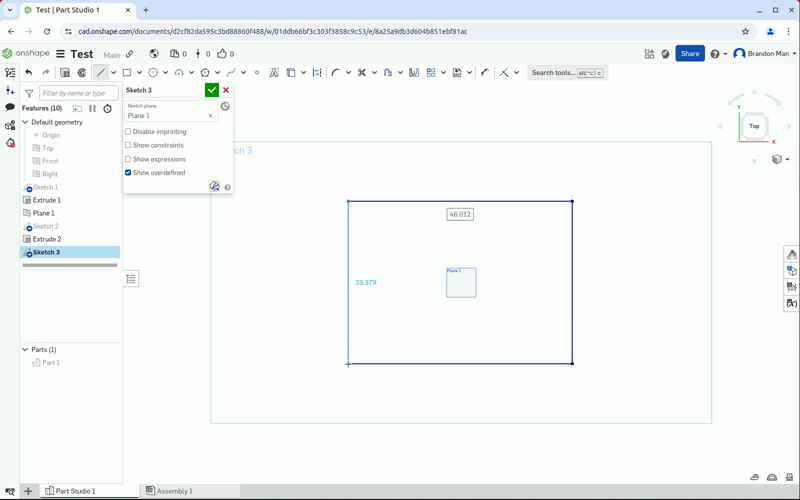
key_up(shift)
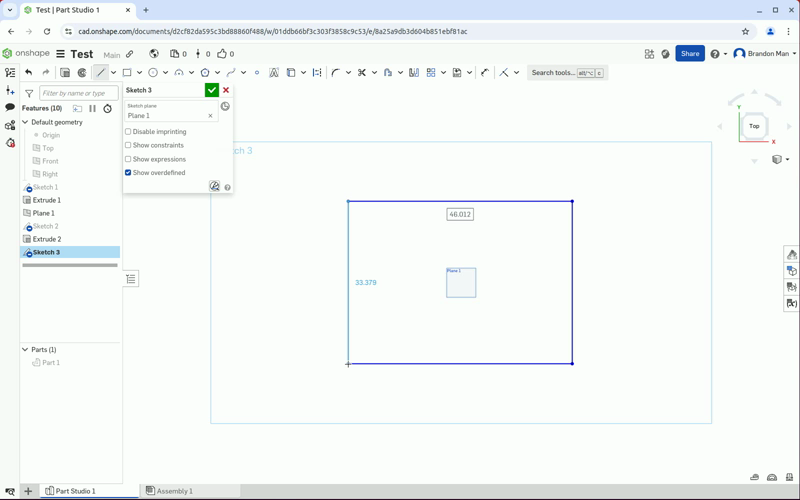
click(348, 363)
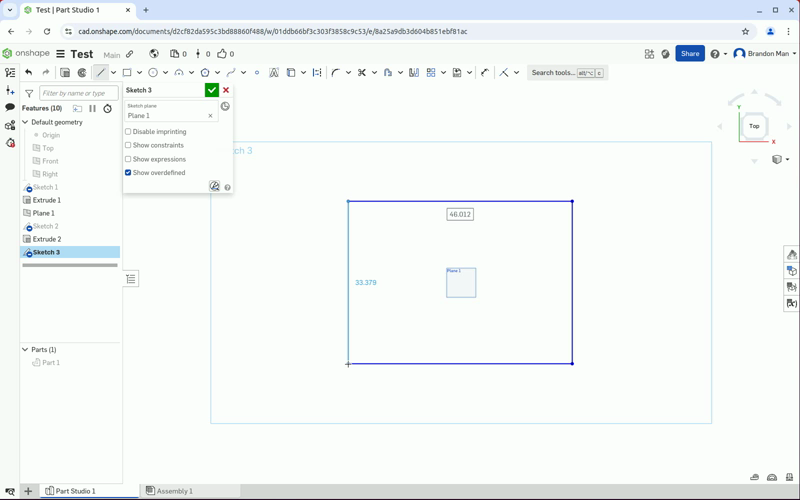
key(esc)
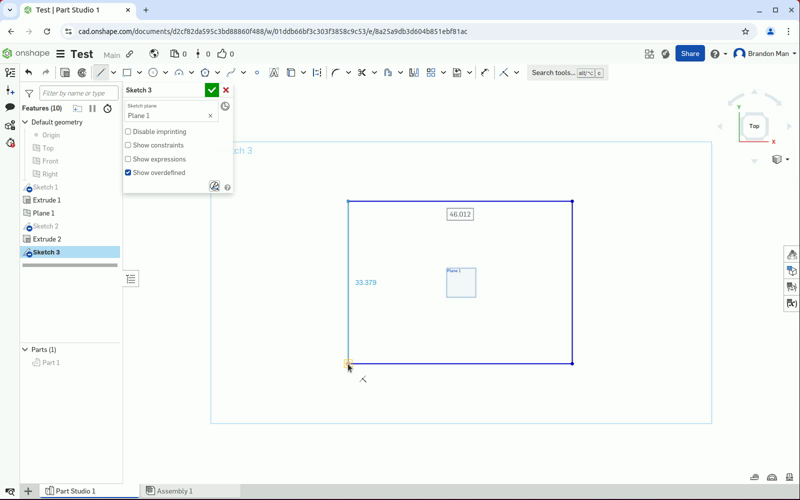
key(l)
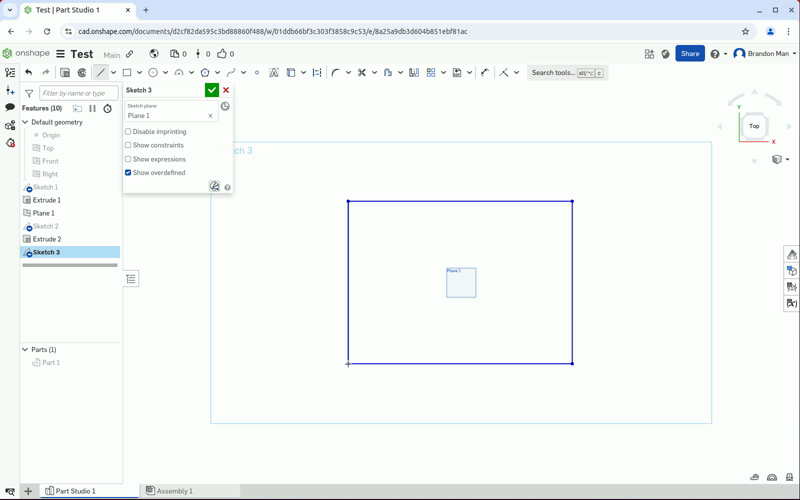
key_down(shift)
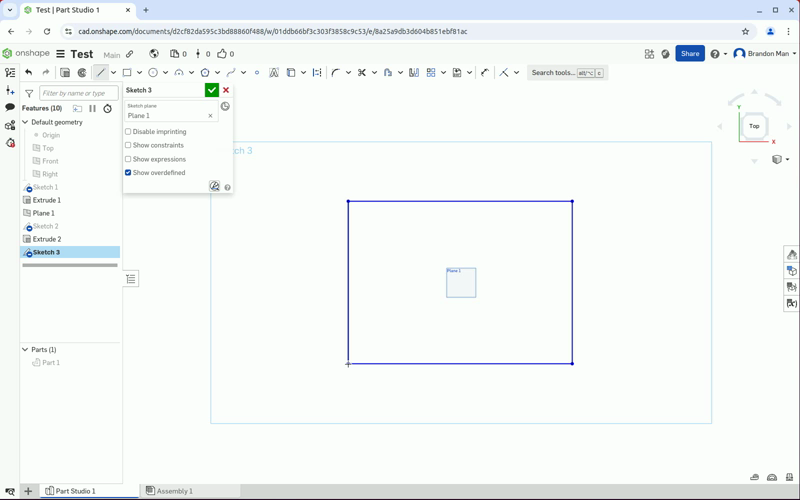
mouse_move(355, 356)
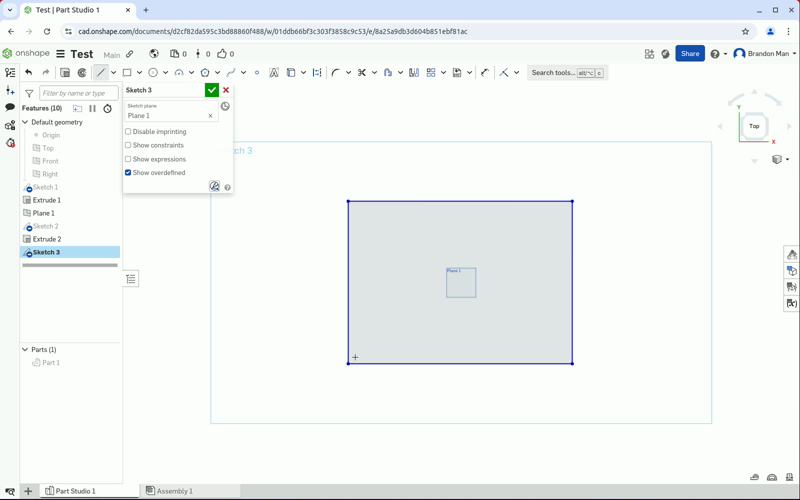
click(355, 356)
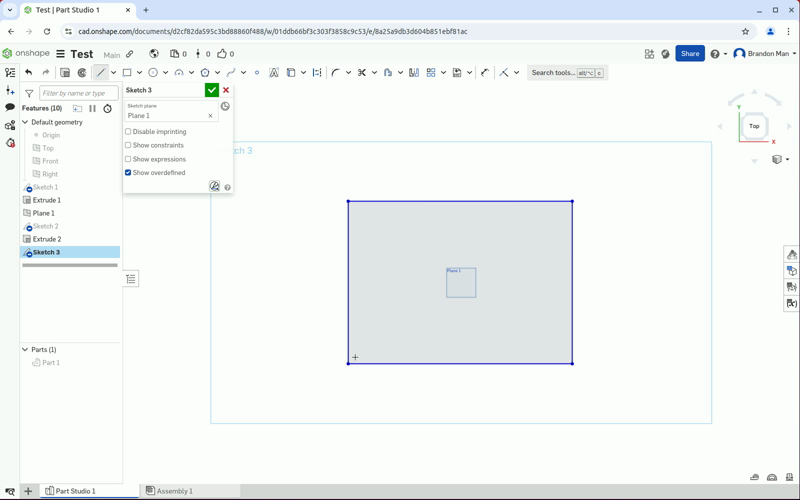
key_up(shift)
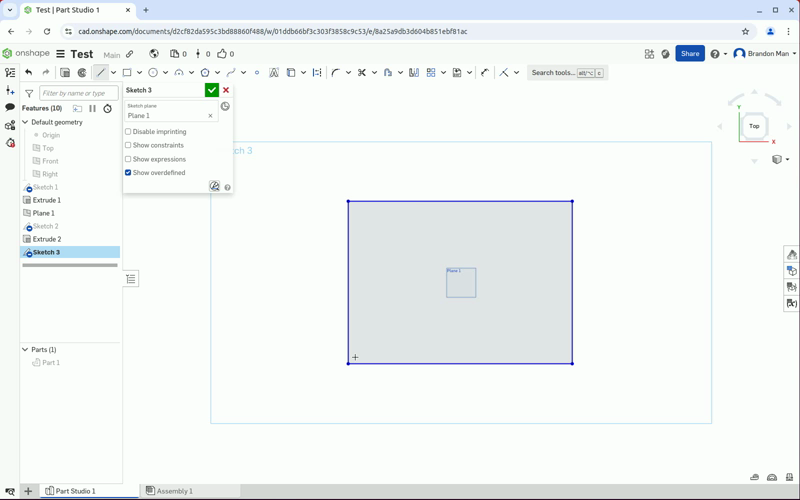
key_down(shift)
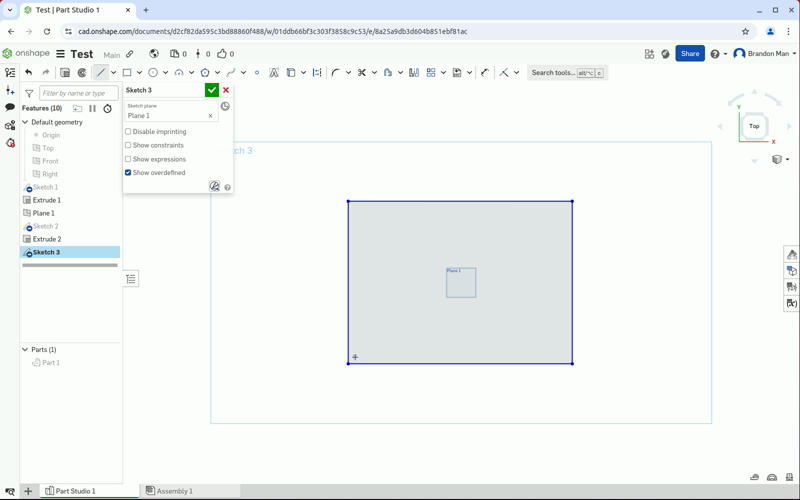
mouse_move(564, 356)
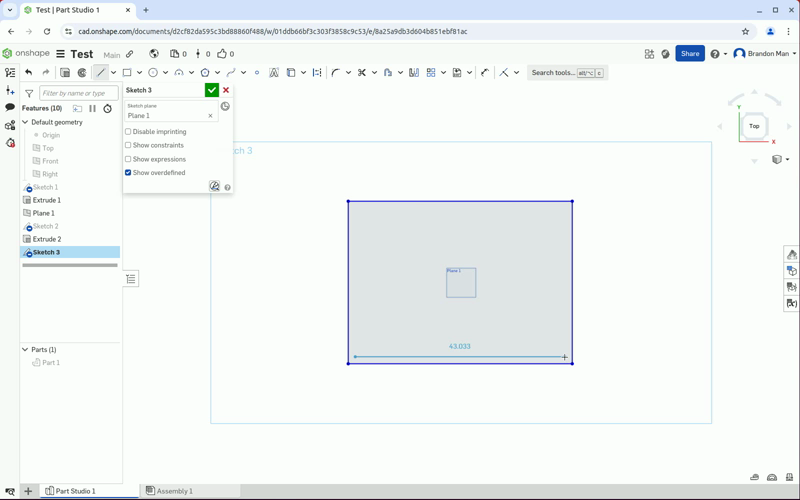
click(564, 356)
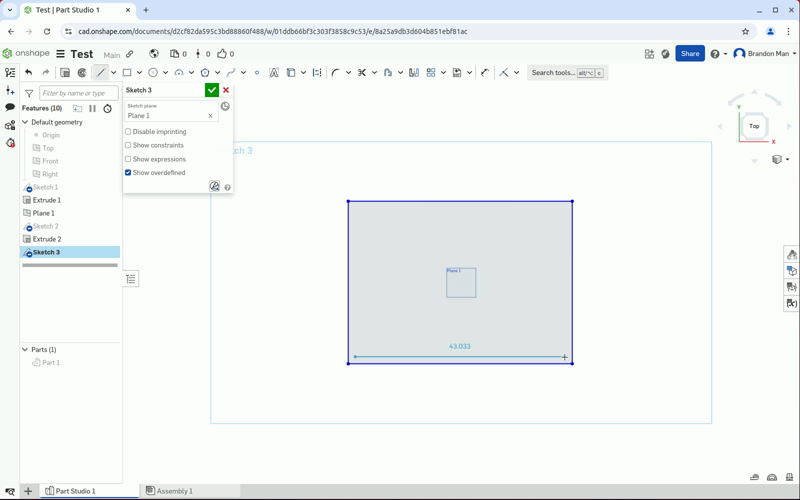
key_up(shift)
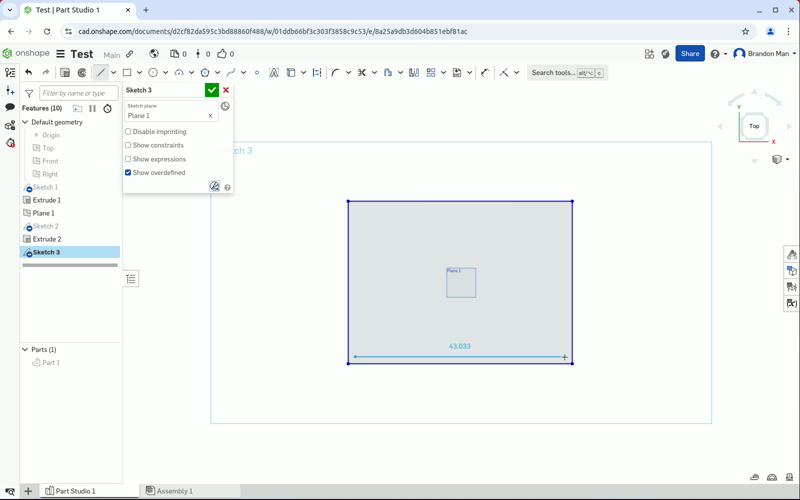
key_down(shift)
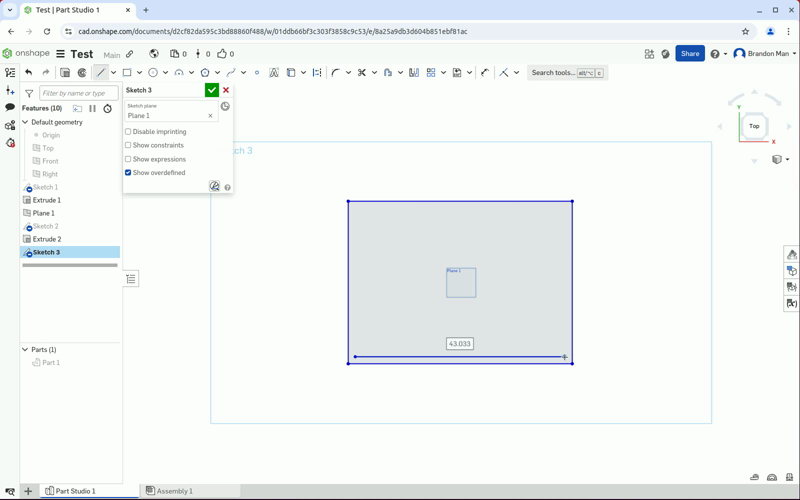
mouse_move(564, 210)
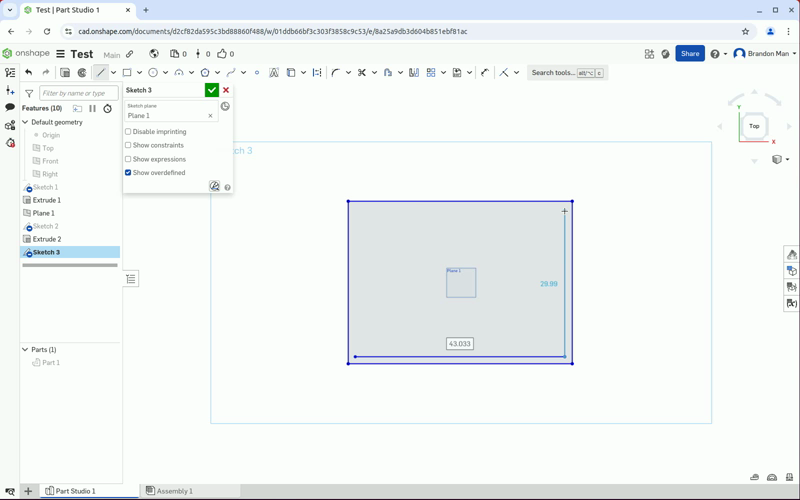
click(564, 210)
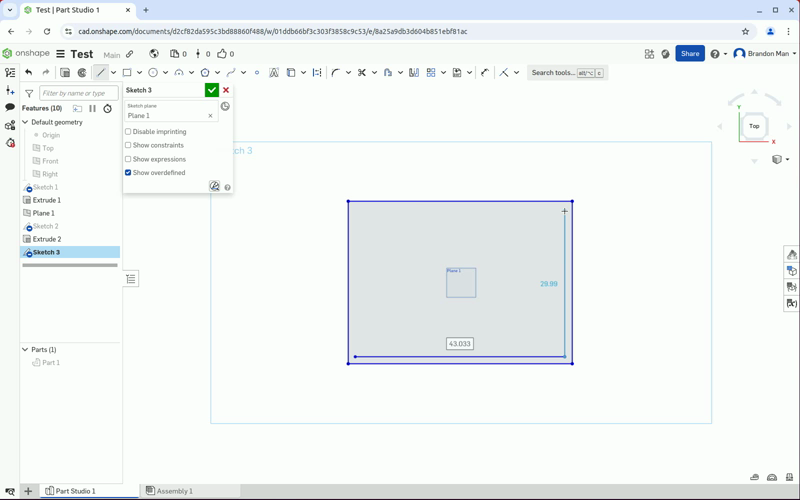
key_up(shift)
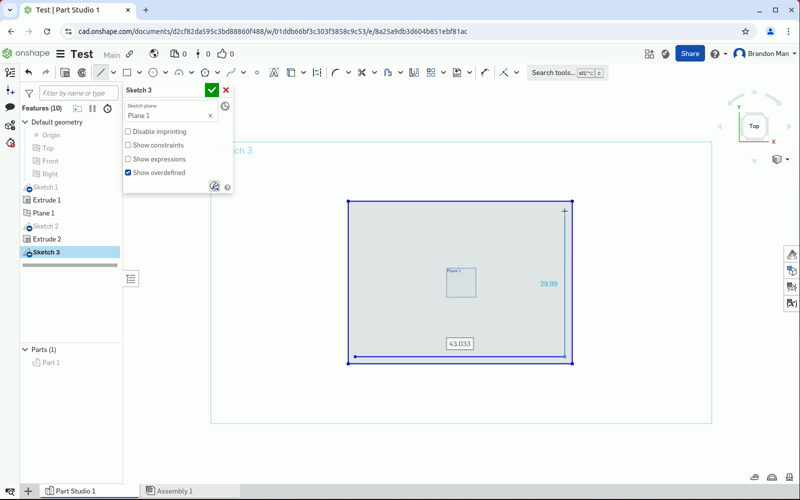
key_down(shift)
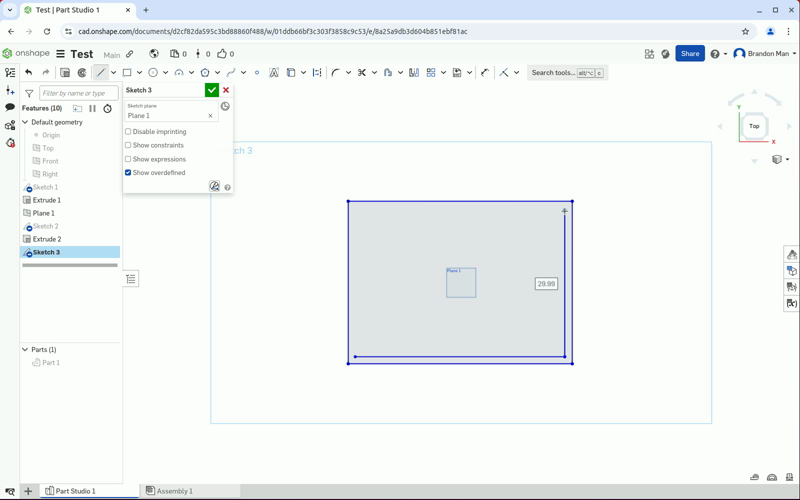
mouse_move(355, 210)
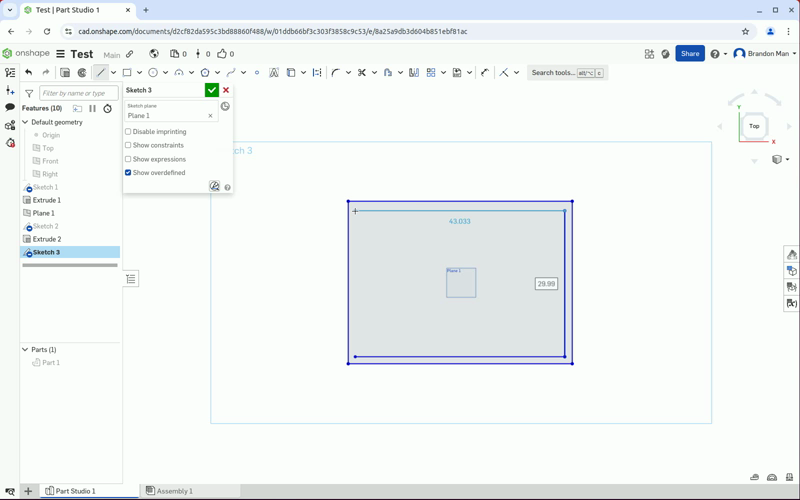
click(355, 210)
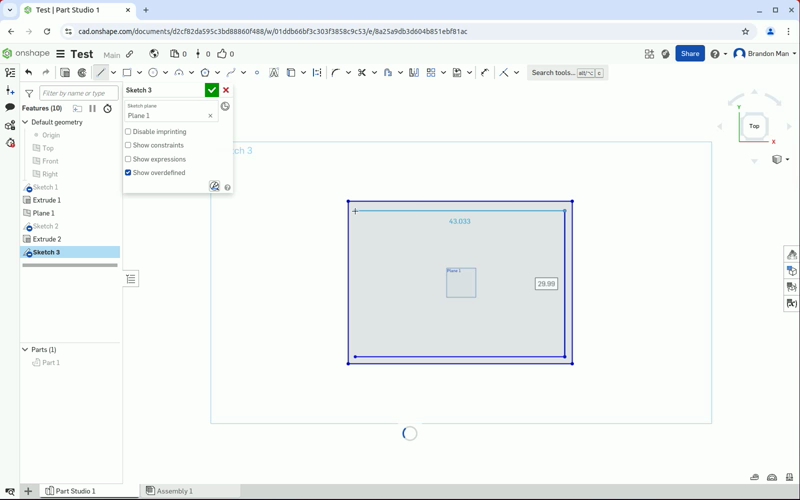
key_up(shift)
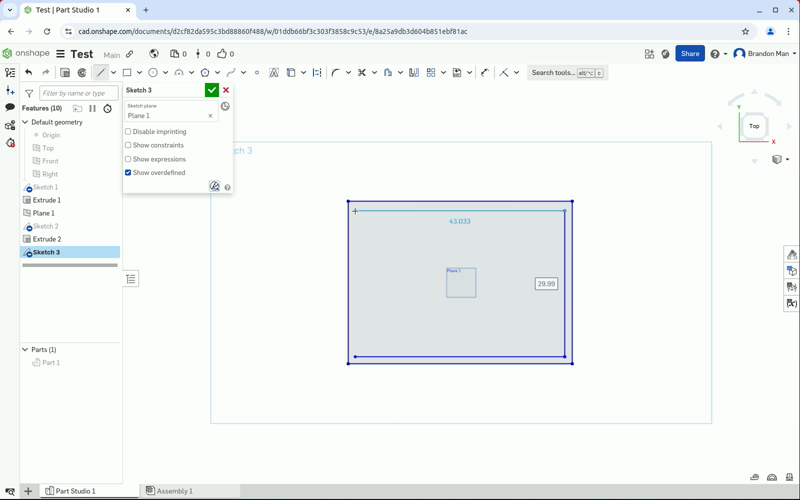
key_down(shift)
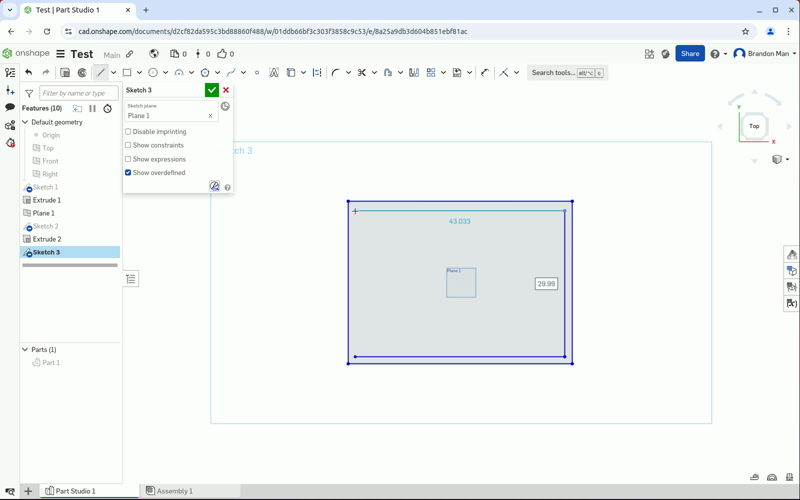
mouse_move(355, 356)
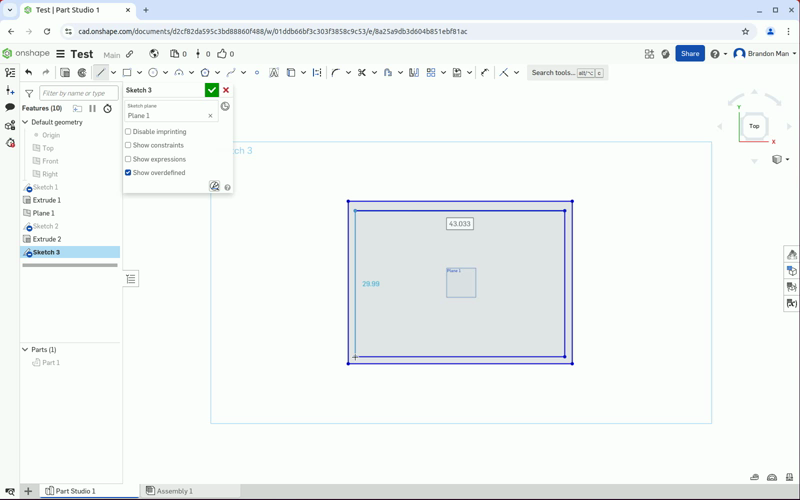
key_up(shift)
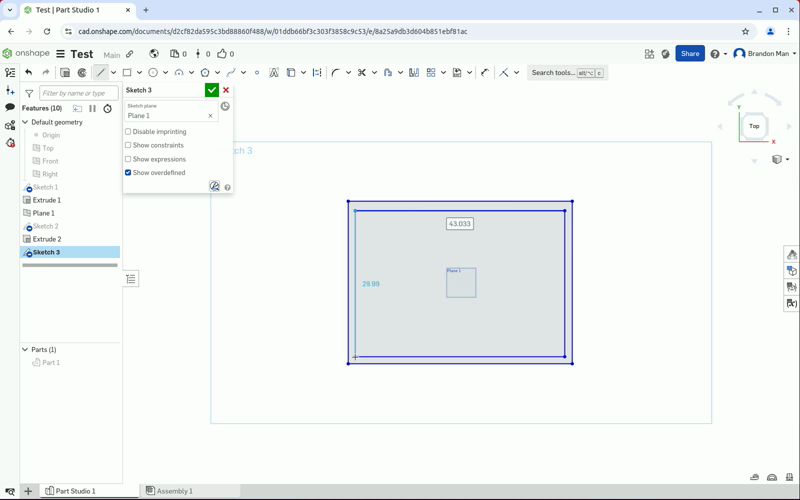
click(355, 356)
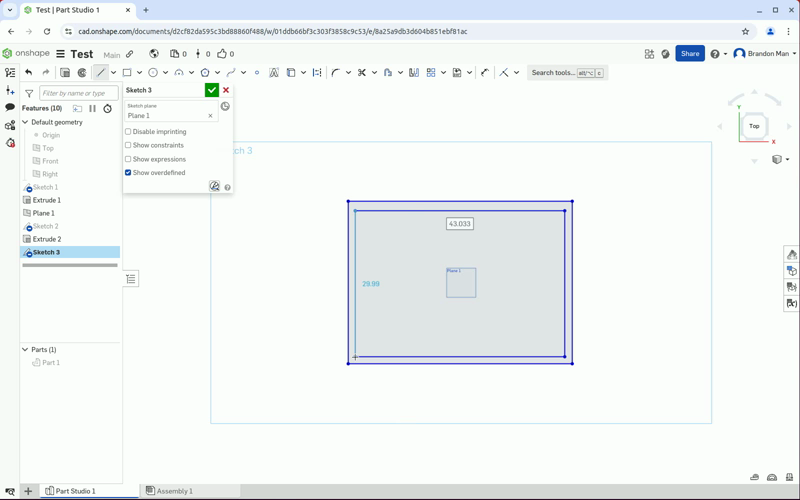
key(esc)
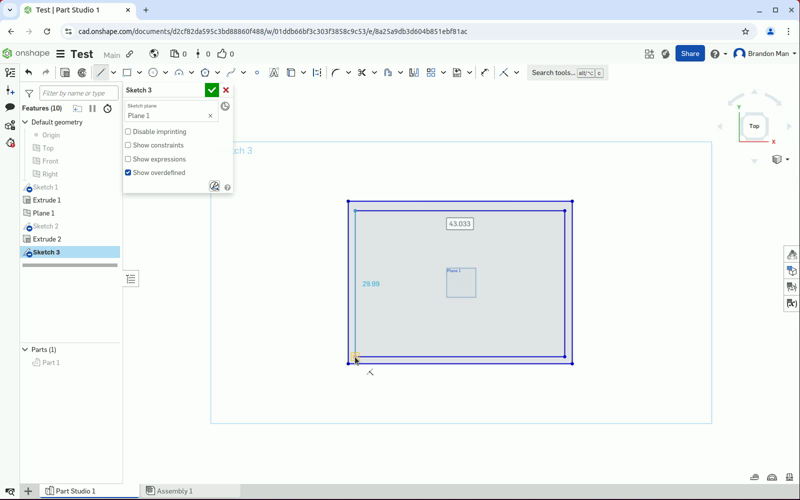
mouse_move(380, 206)
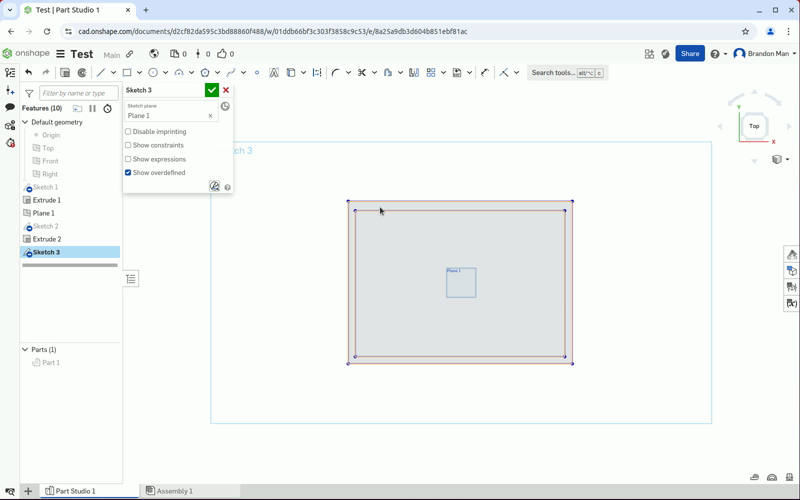
click(380, 206)
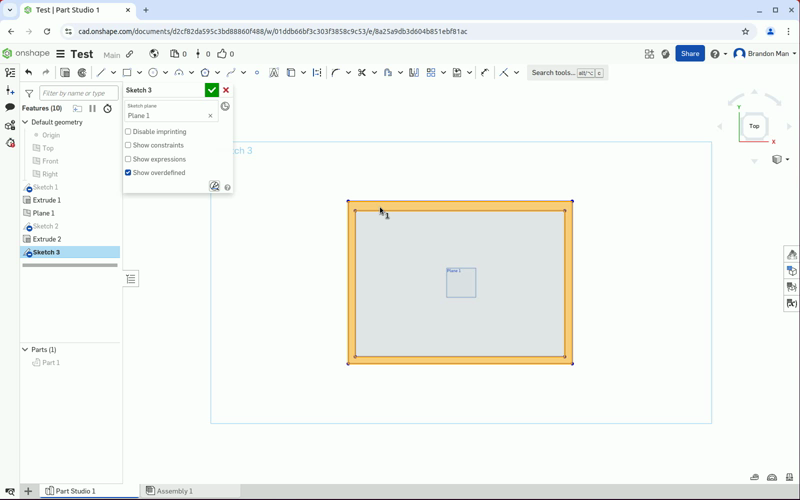
mouse_move(73, 352)
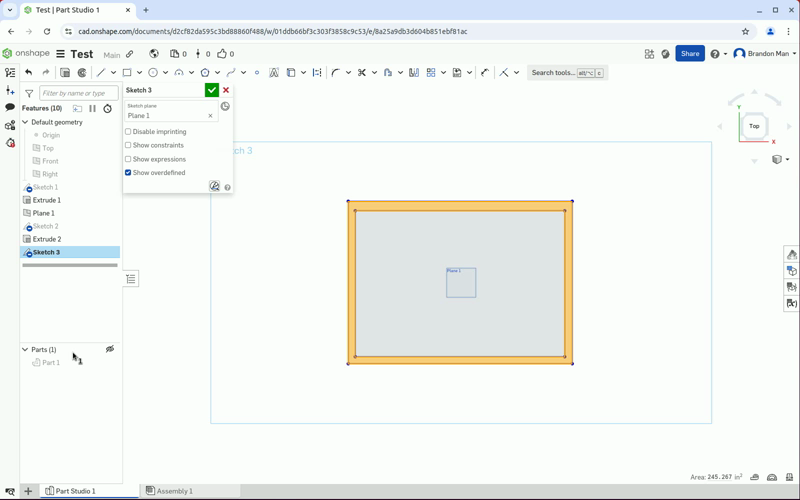
key(shift+y)
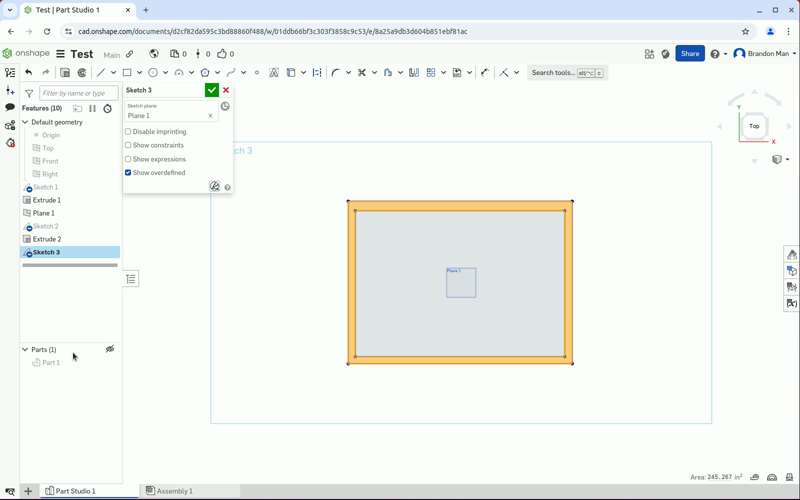
key(shift+e)
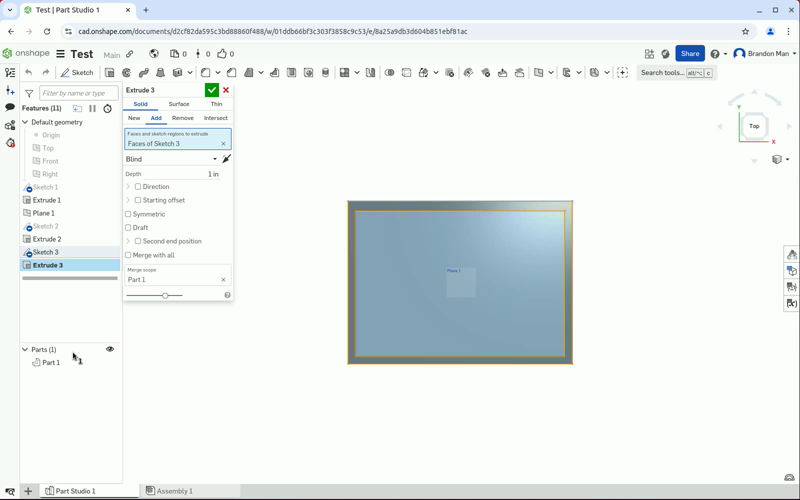
mouse_move(143, 106)
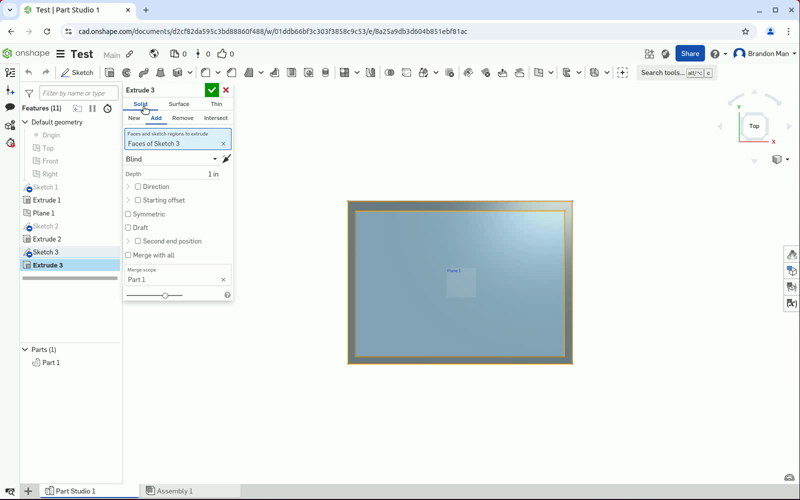
click(143, 106)
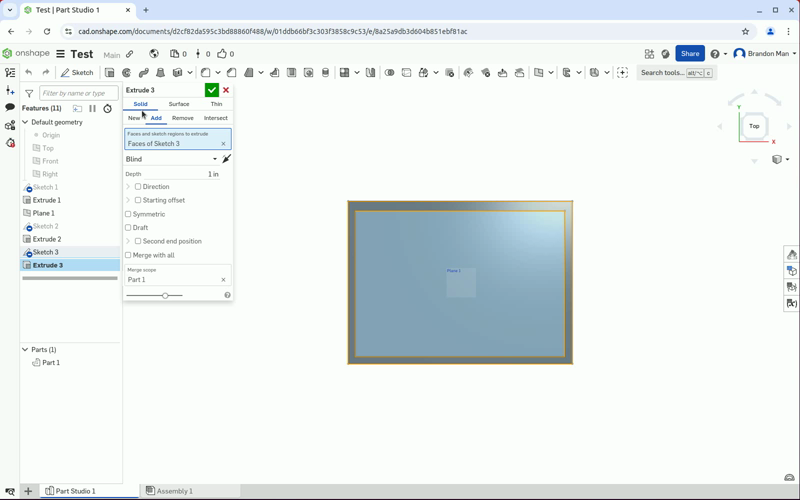
mouse_move(137, 120)
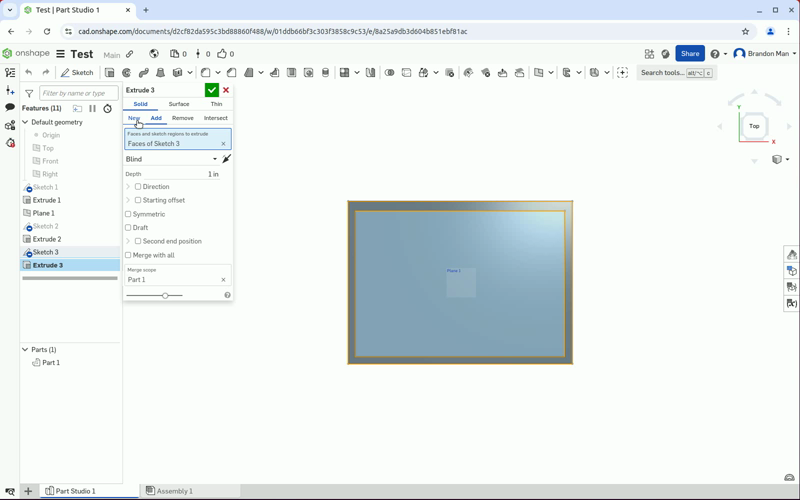
click(137, 120)
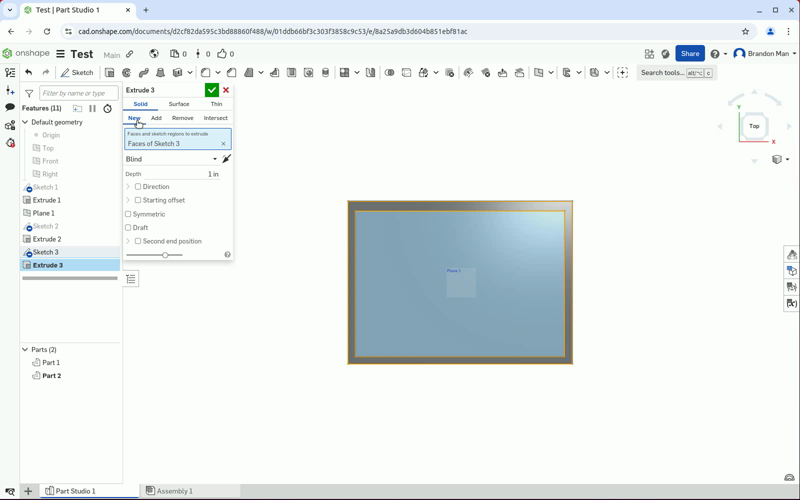
key(tab, 4)
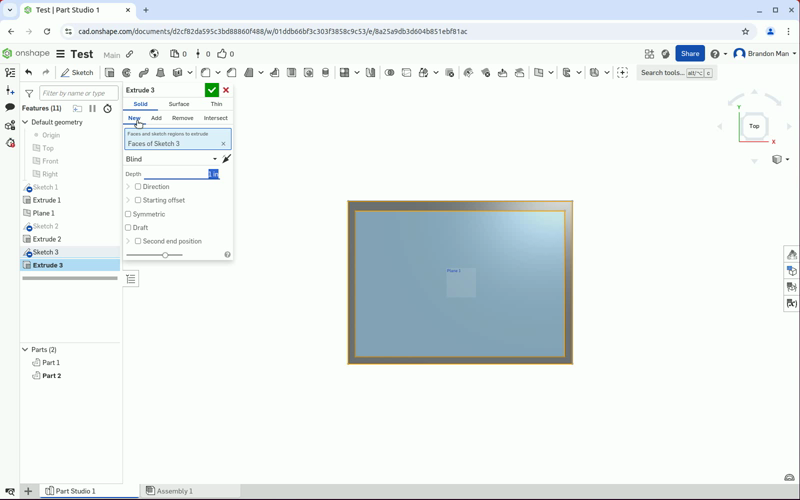
text(12.758)
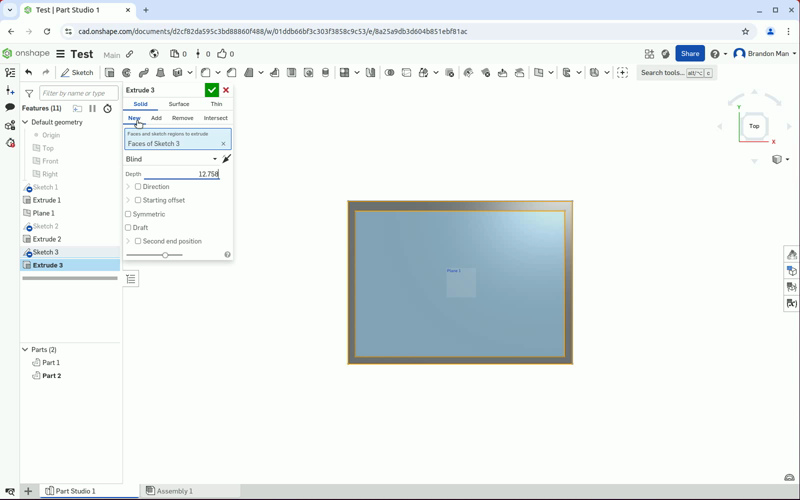
key(enter)
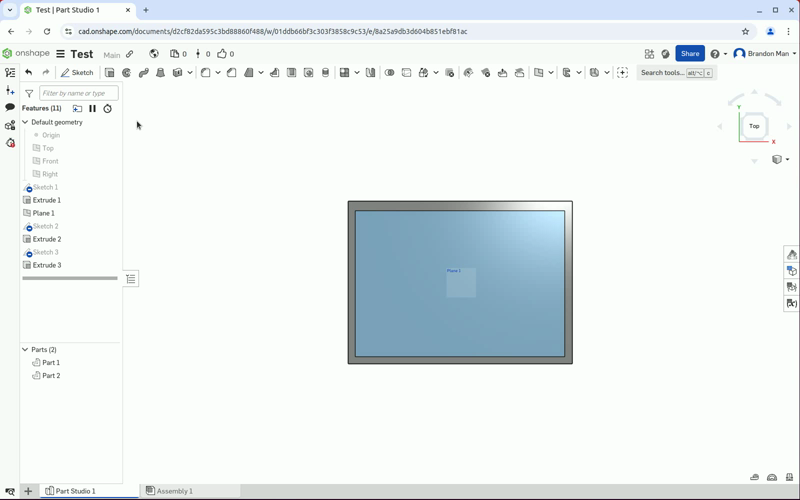
key(shift+h)
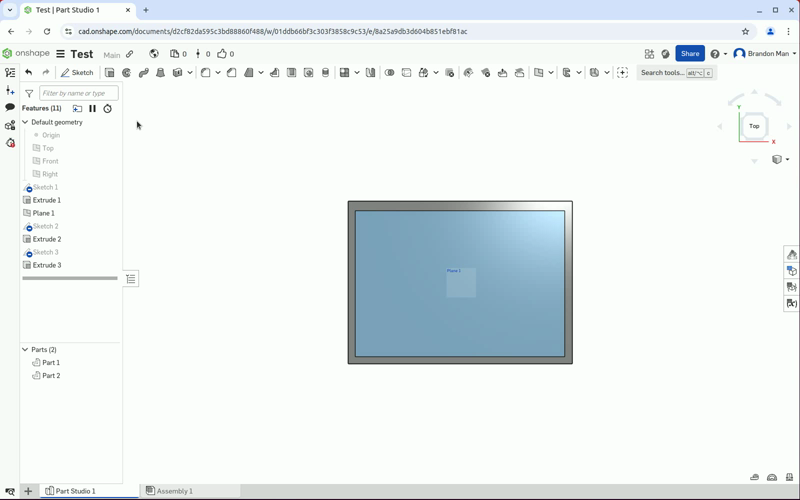
key(shift+h)
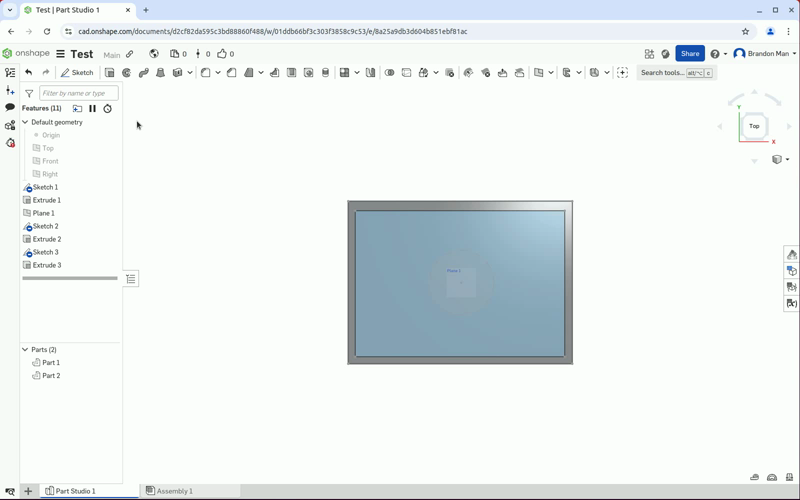
key(shift+7)
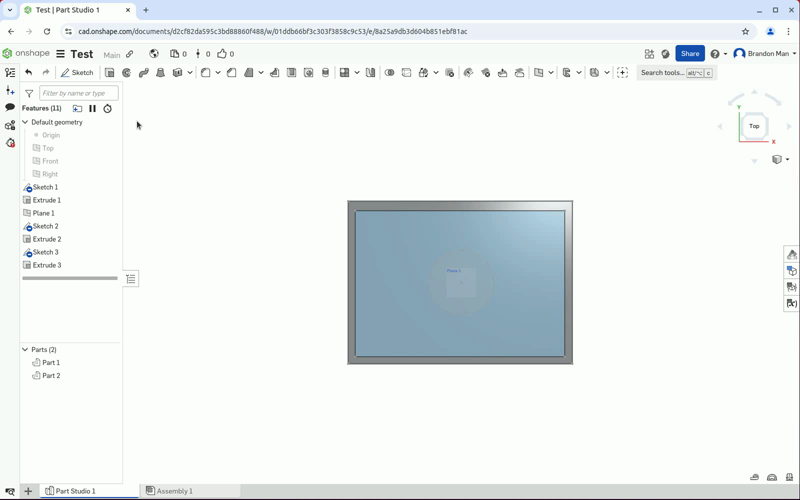
key(up, 3)
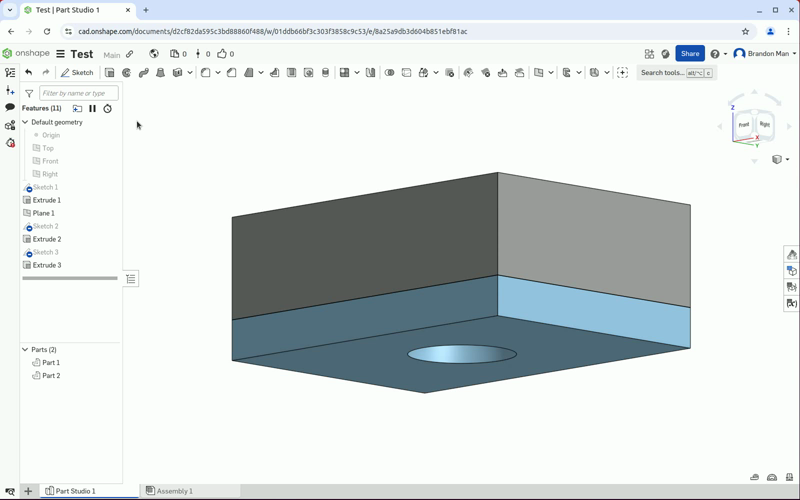
key(left, 3)
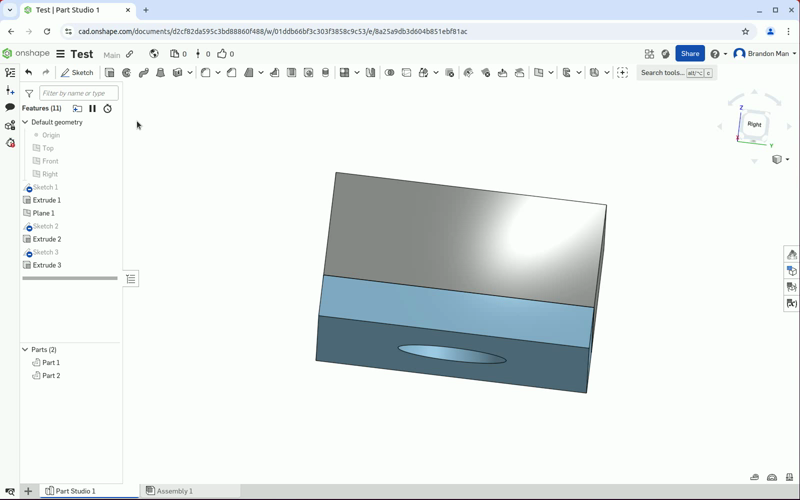
key(right, 3)
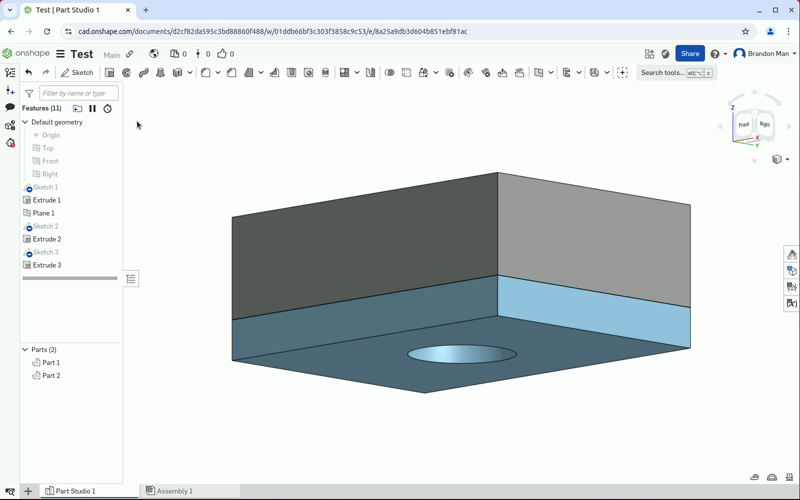
key(down, 3)
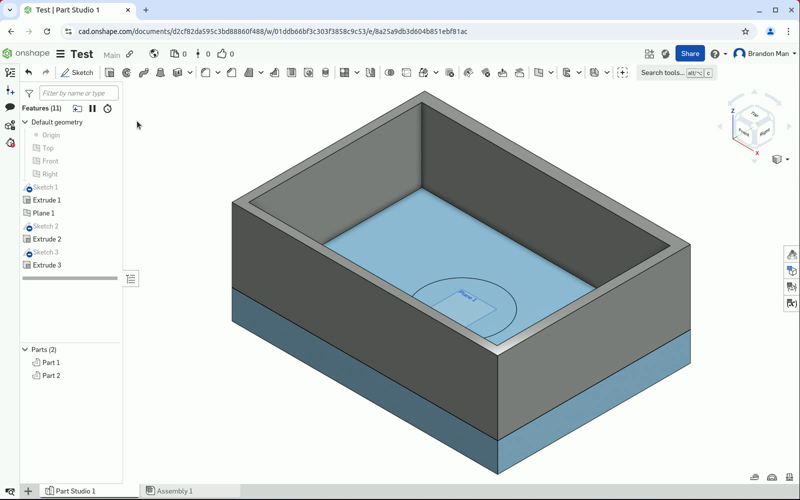
mouse_move(73, 189)
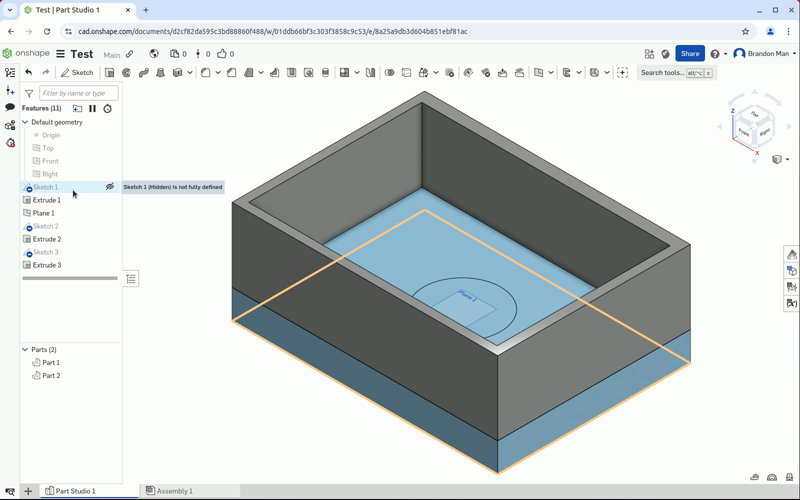
click(73, 189)